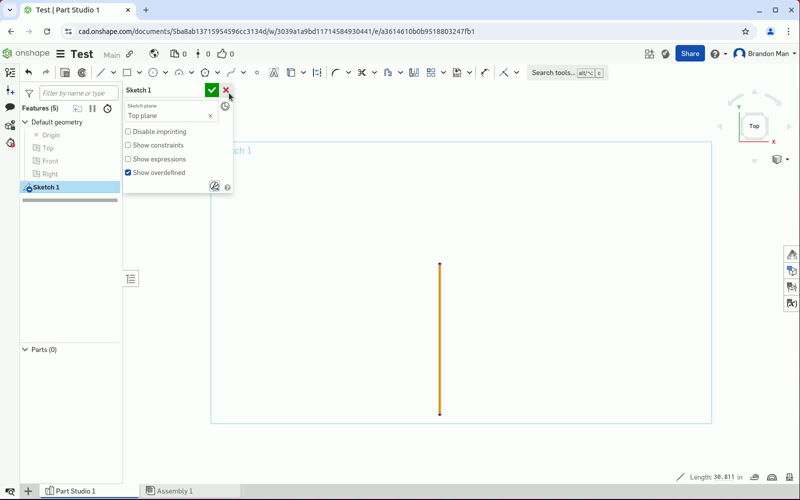
key(shift+h)
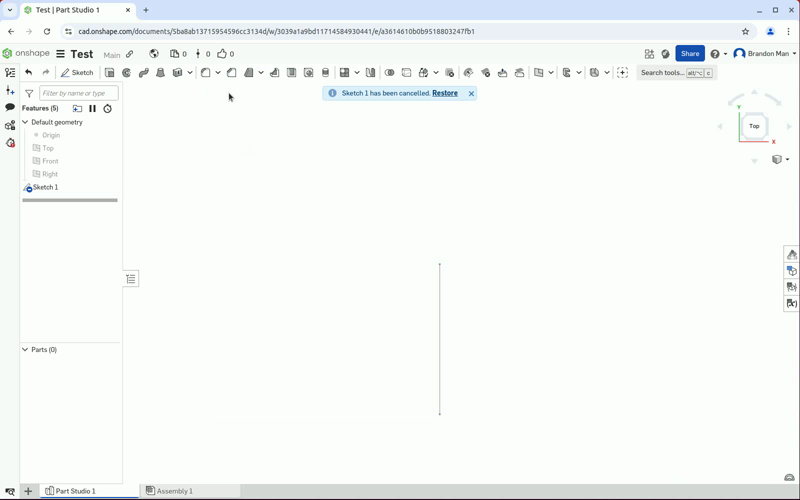
mouse_move(73, 352)
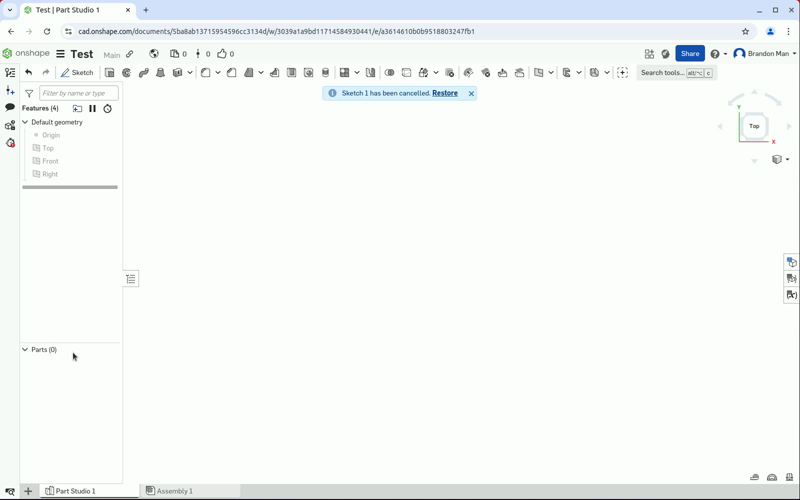
key(y)
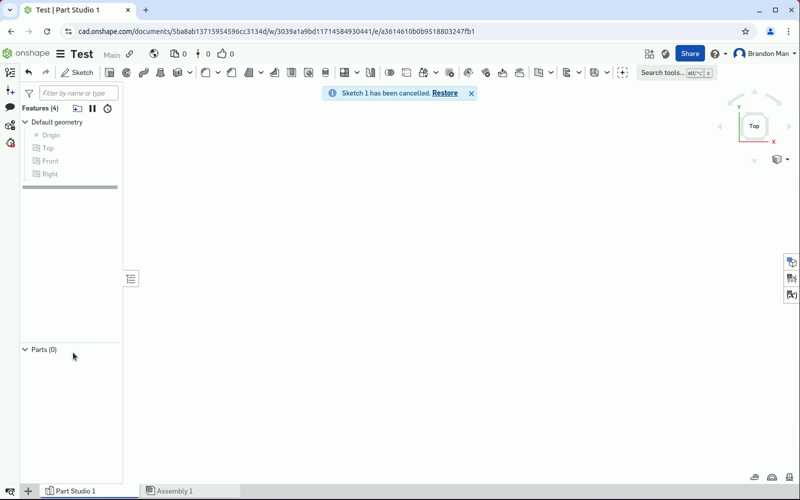
key(shift+p)
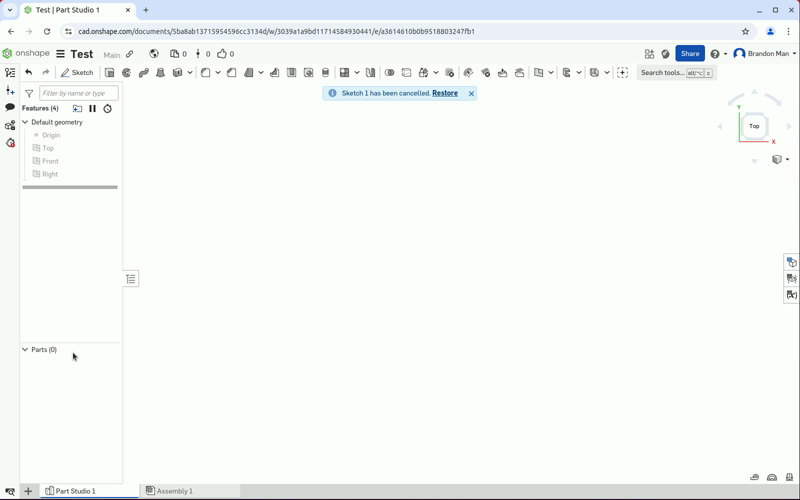
key(space)
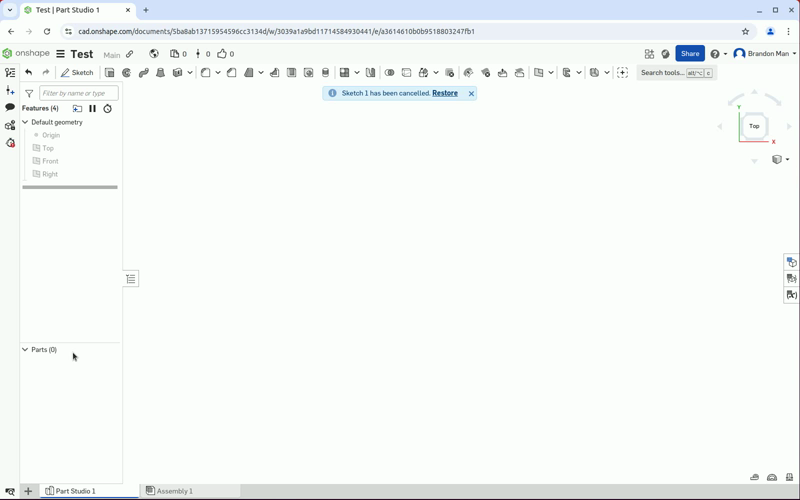
key_down(shift)
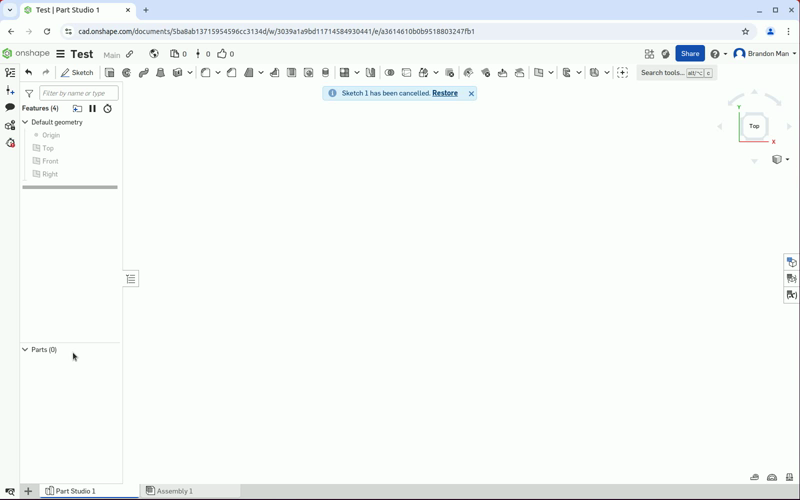
key(up)
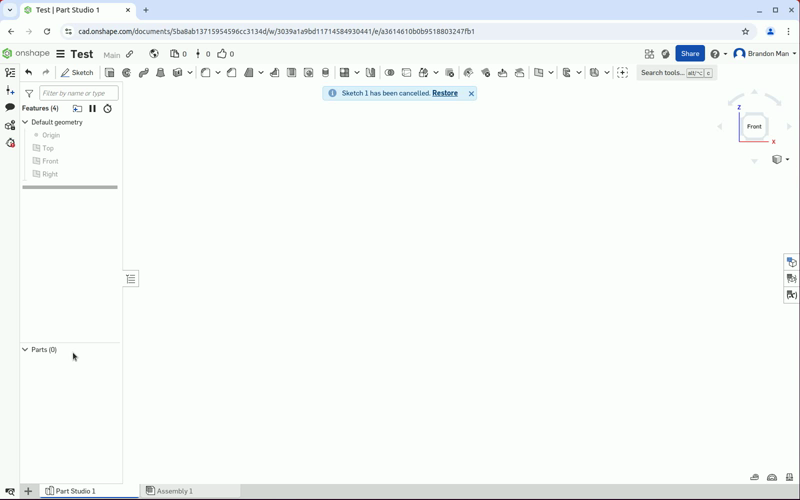
key_up(shift)
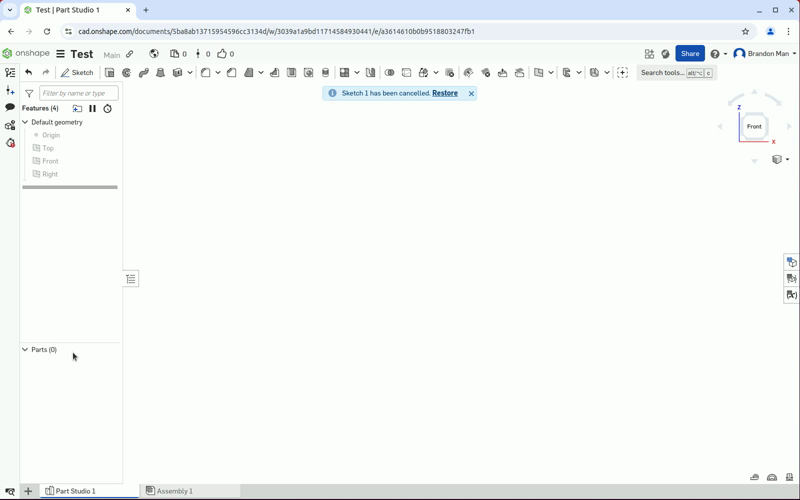
mouse_move(73, 352)
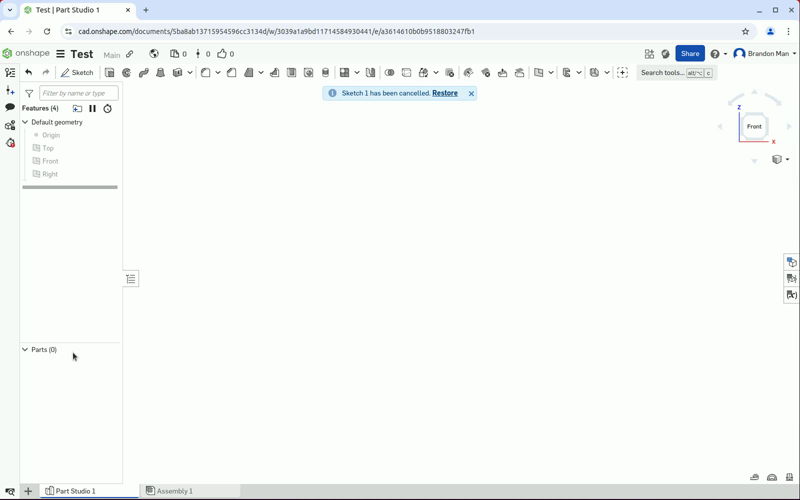
key(shift+y)
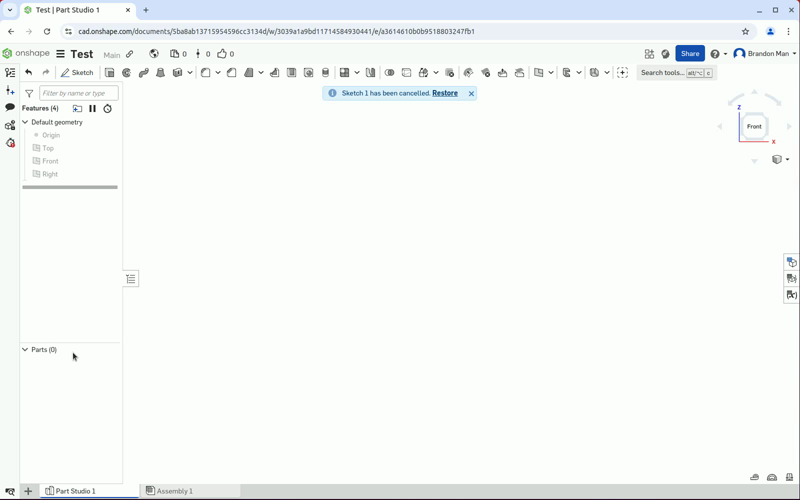
key(shift+s)
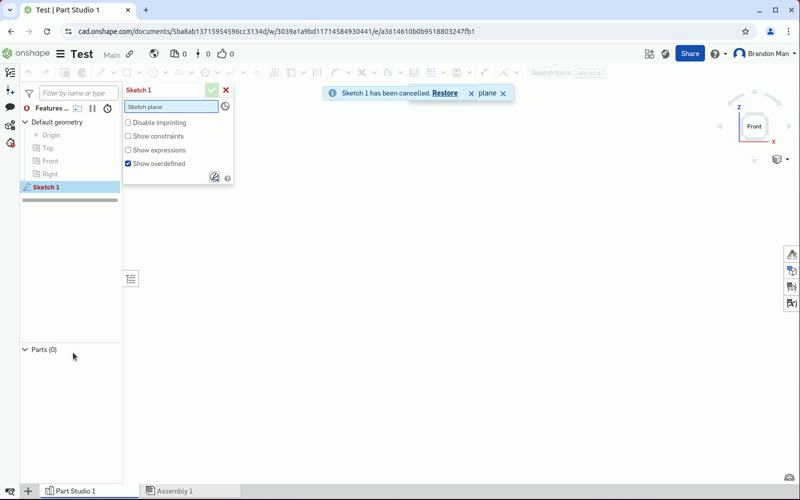
mouse_move(73, 163)
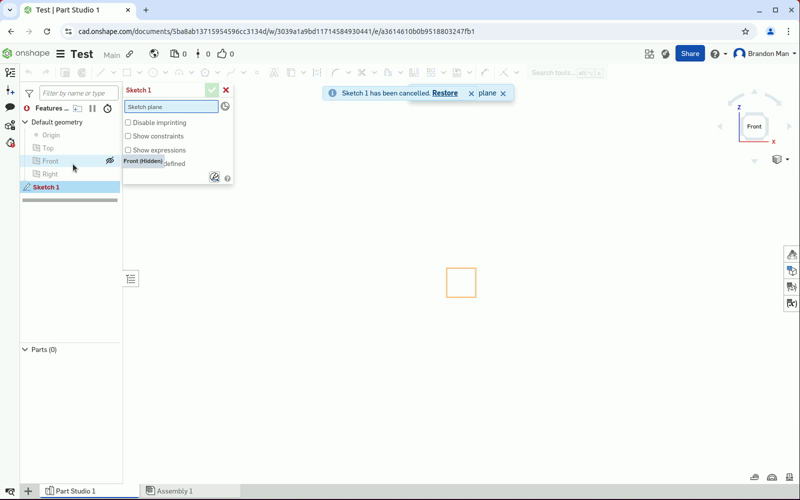
click(73, 163)
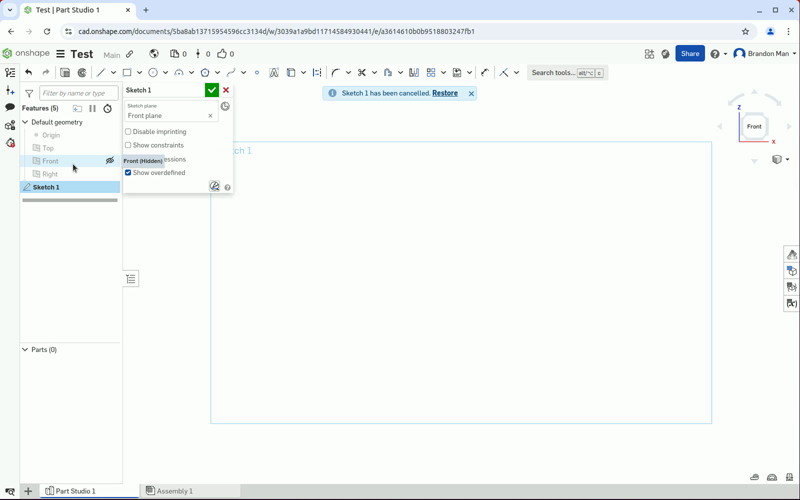
mouse_move(73, 352)
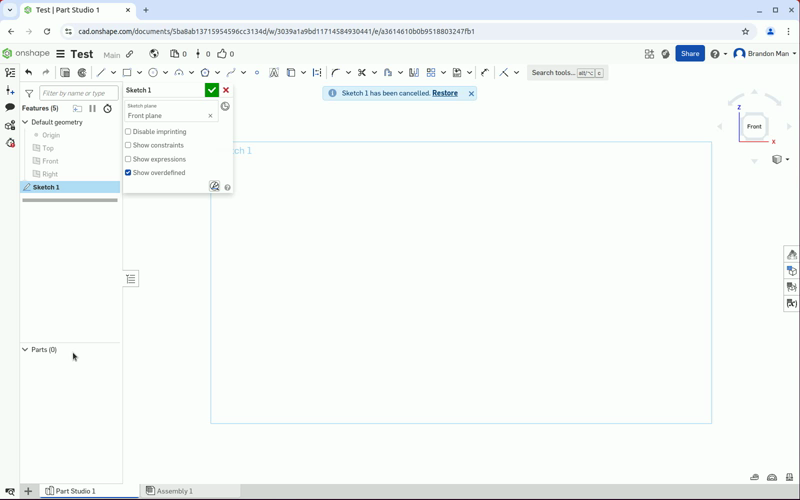
key(y)
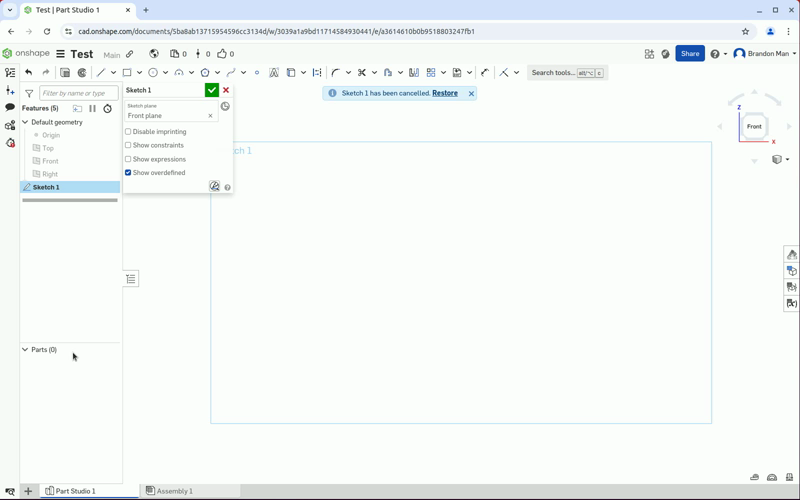
key(l)
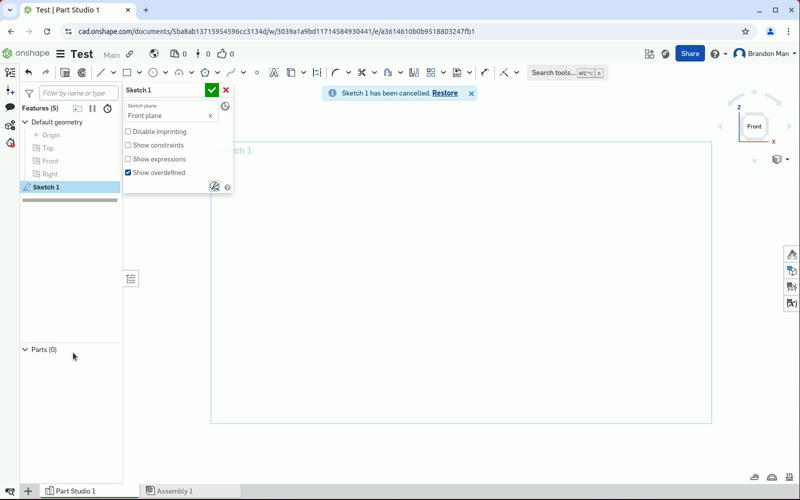
key_down(shift)
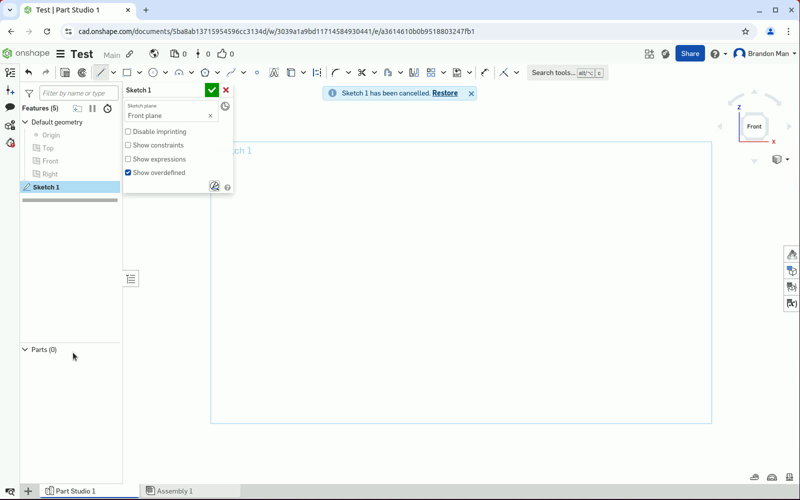
mouse_move(460, 282)
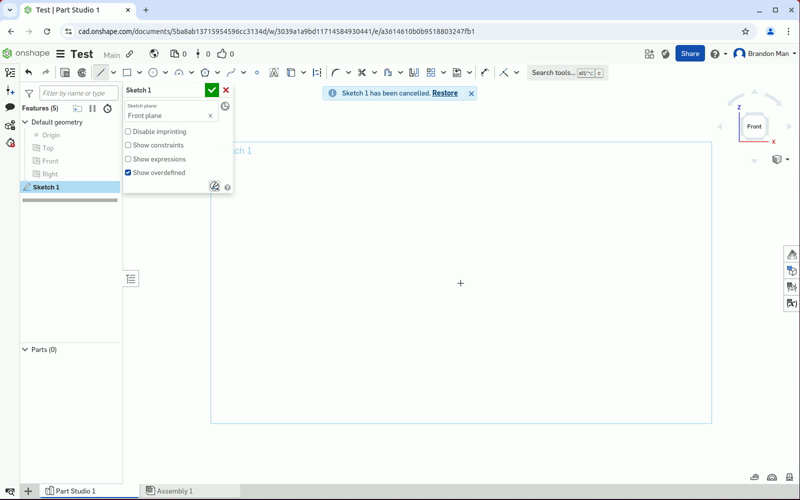
click(460, 282)
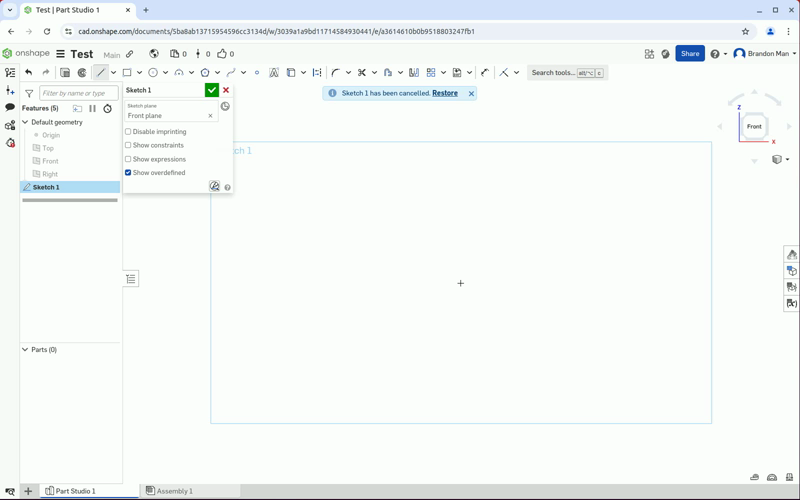
key_up(shift)
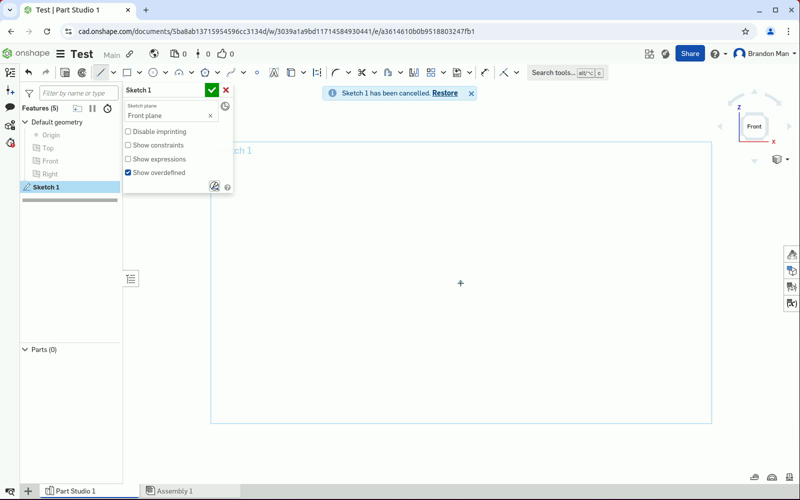
key_down(shift)
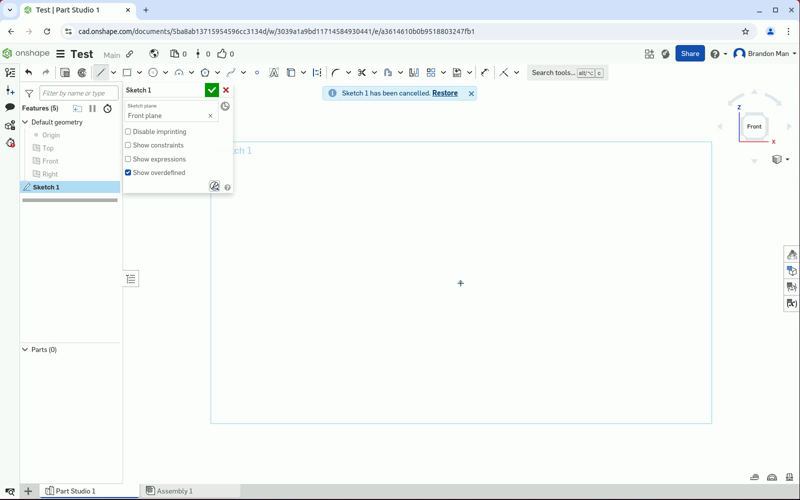
mouse_move(490, 282)
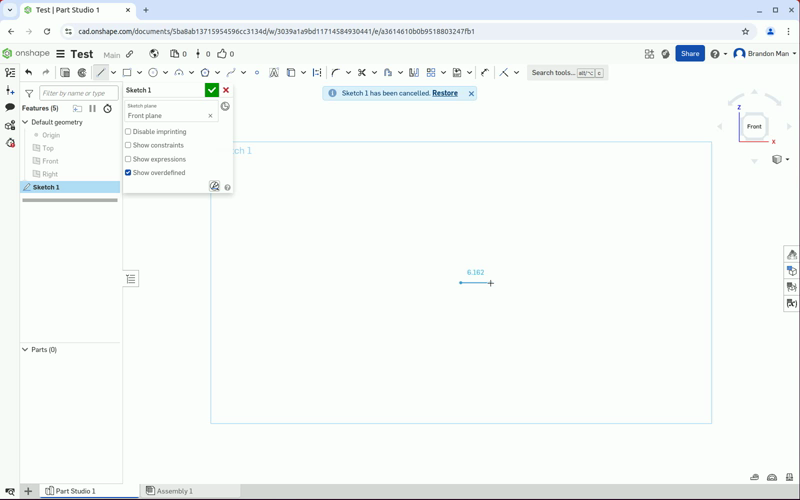
mouse_move(508, 282)
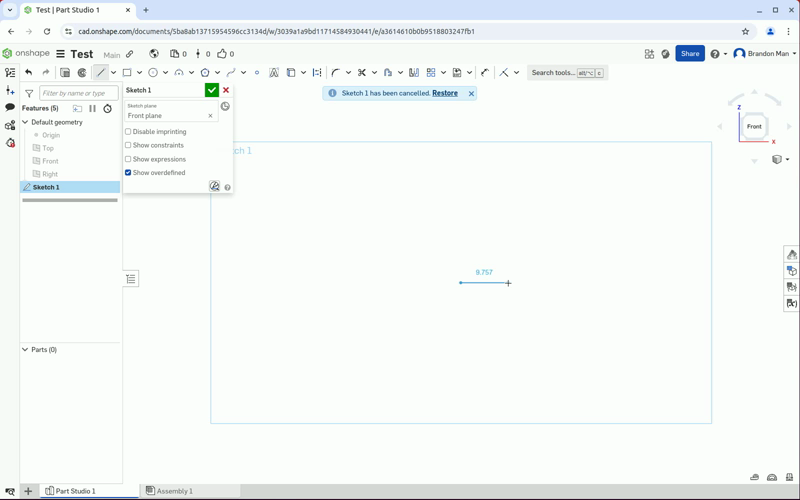
click(508, 282)
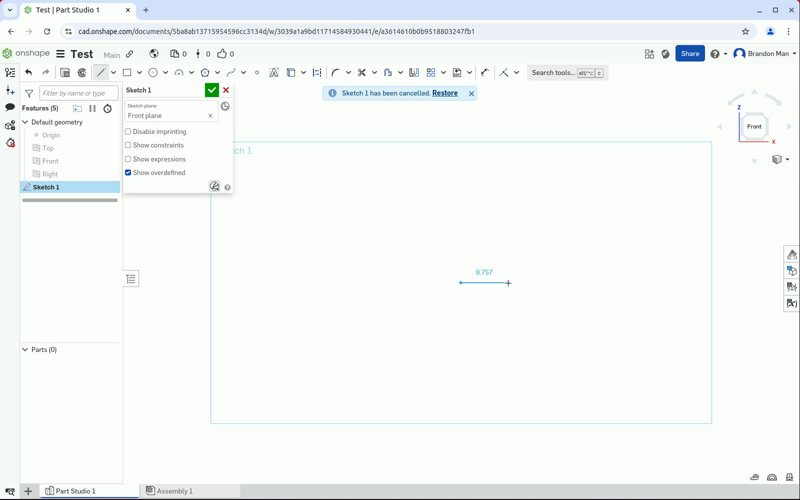
key_up(shift)
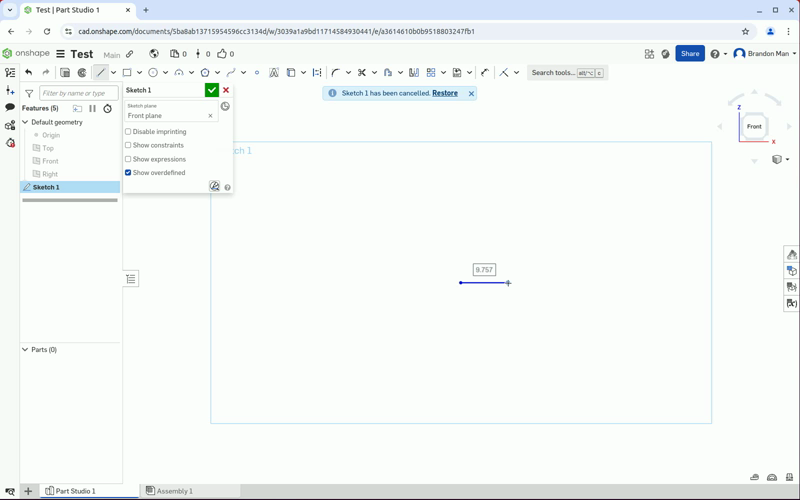
key_down(shift)
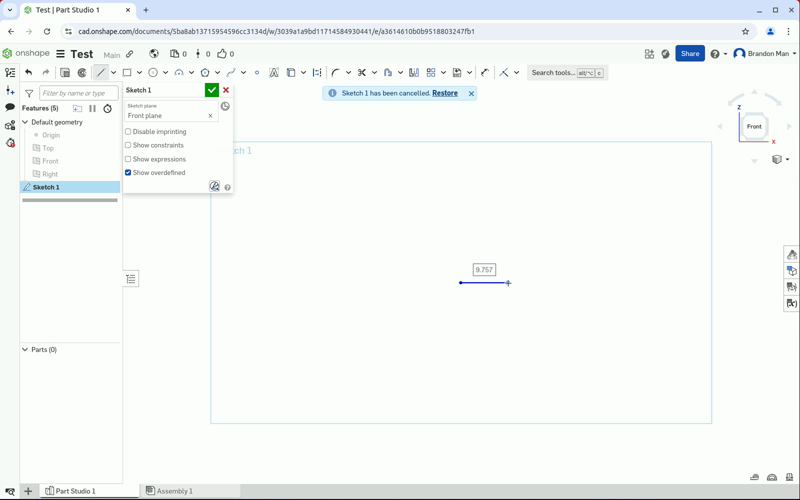
mouse_move(538, 282)
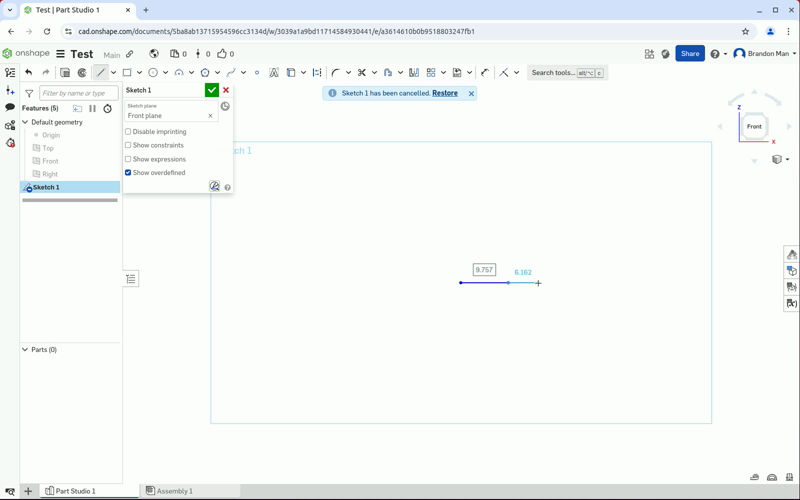
mouse_move(508, 240)
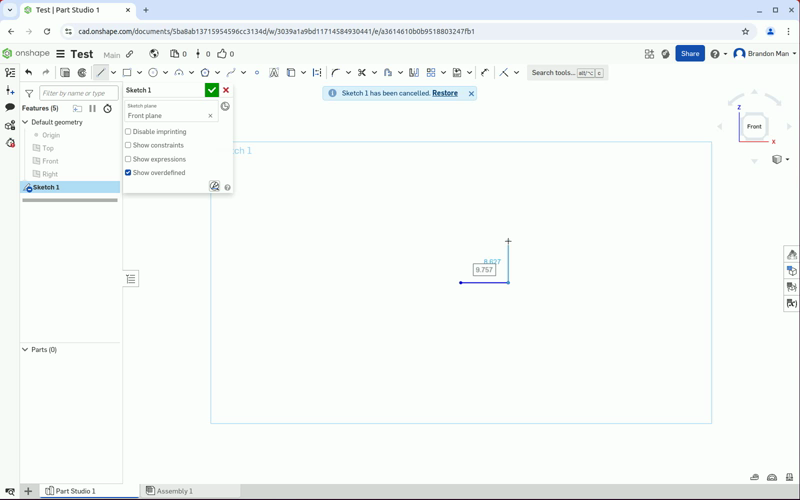
click(508, 240)
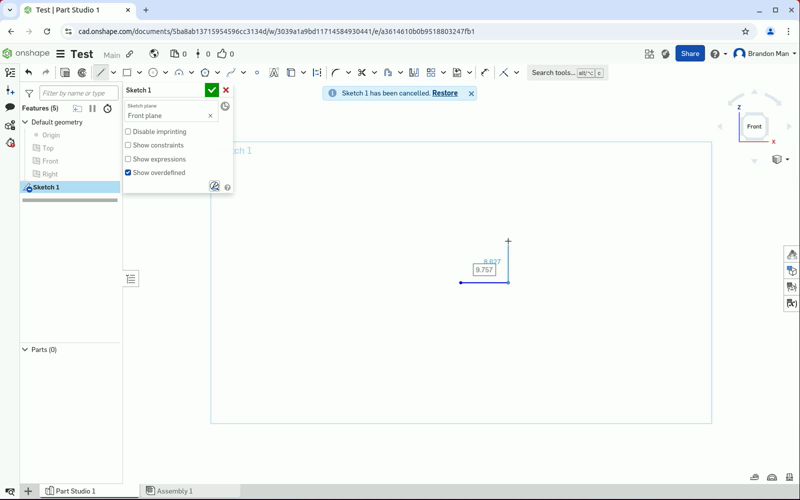
key_up(shift)
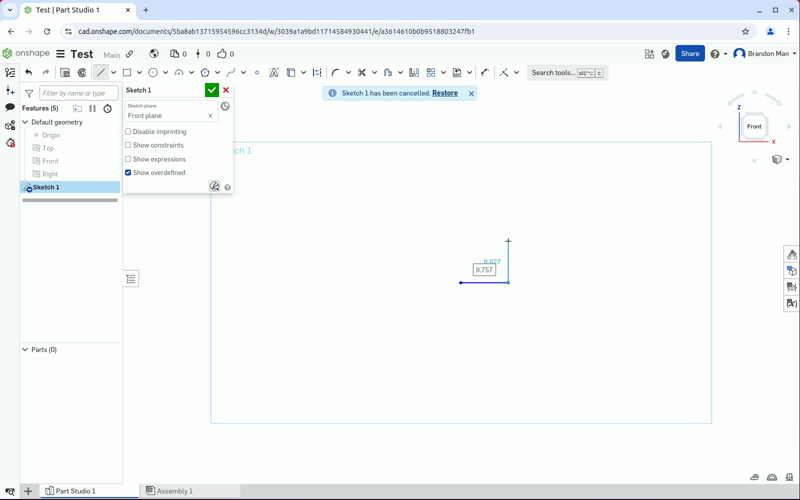
key_down(shift)
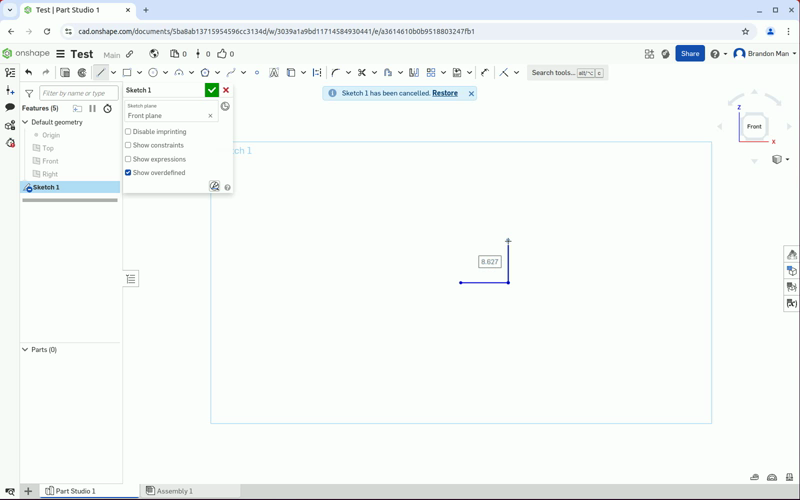
mouse_move(538, 240)
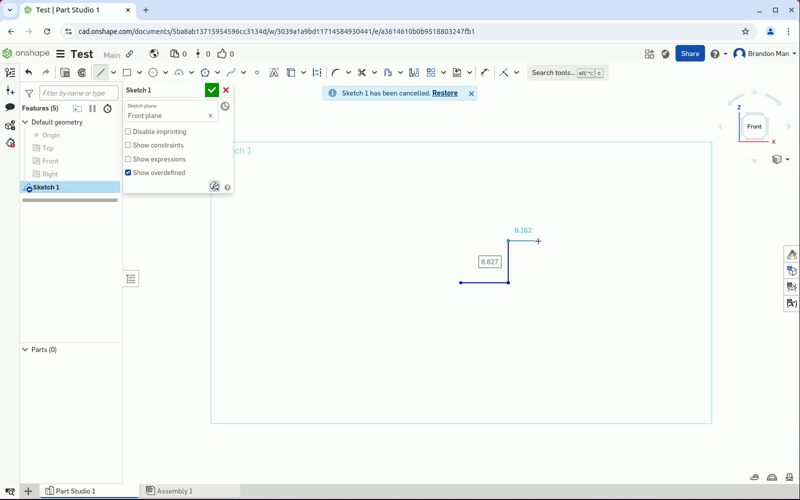
mouse_move(460, 240)
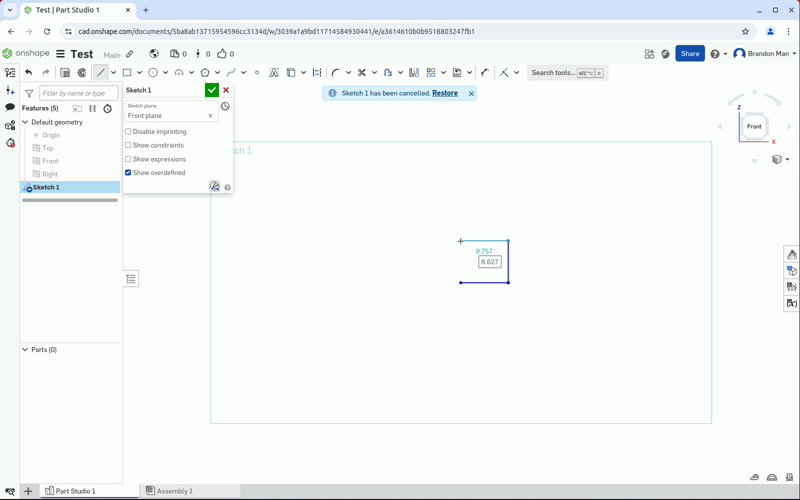
click(460, 240)
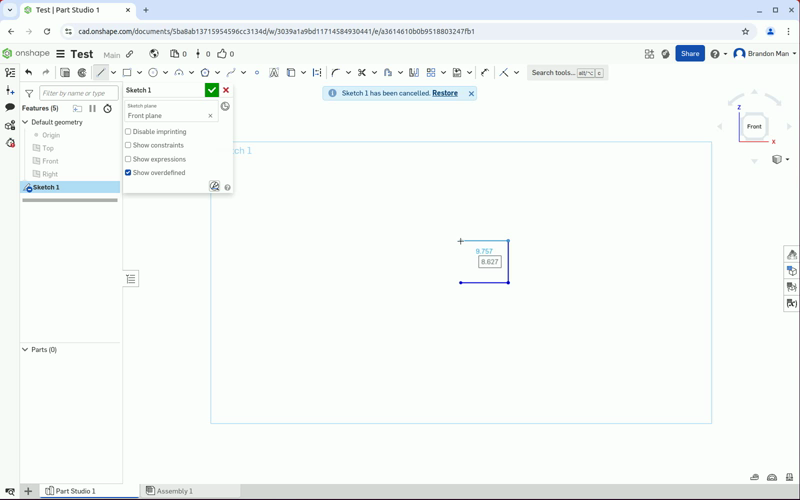
key_up(shift)
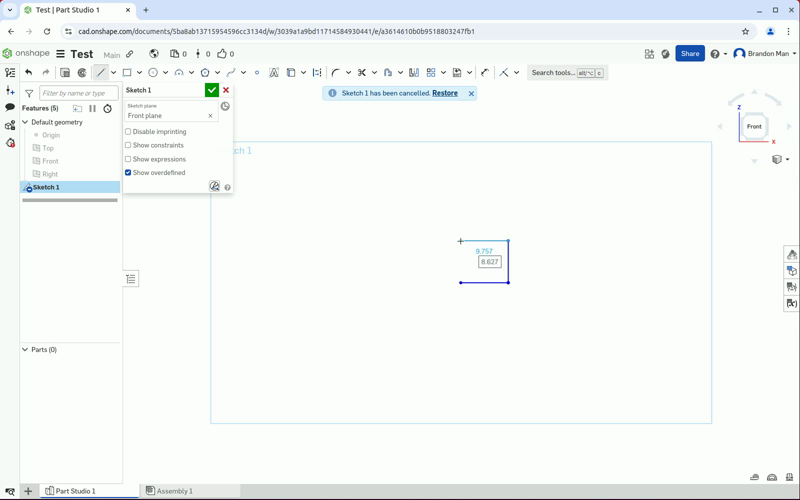
mouse_move(490, 240)
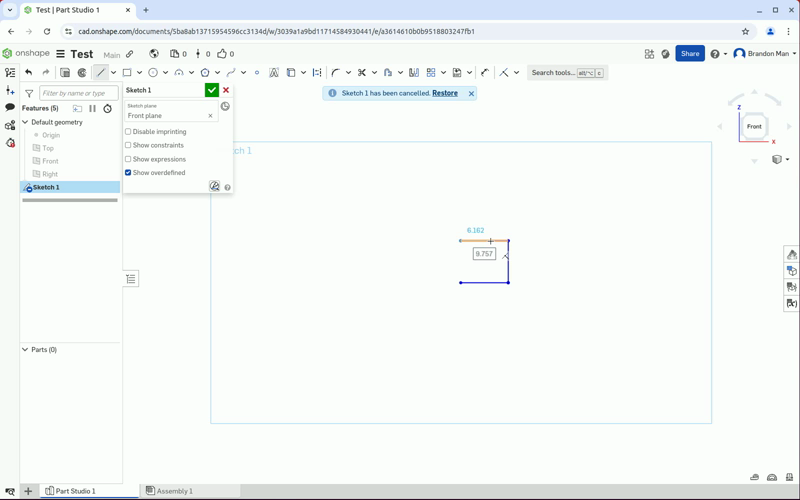
key_down(shift)
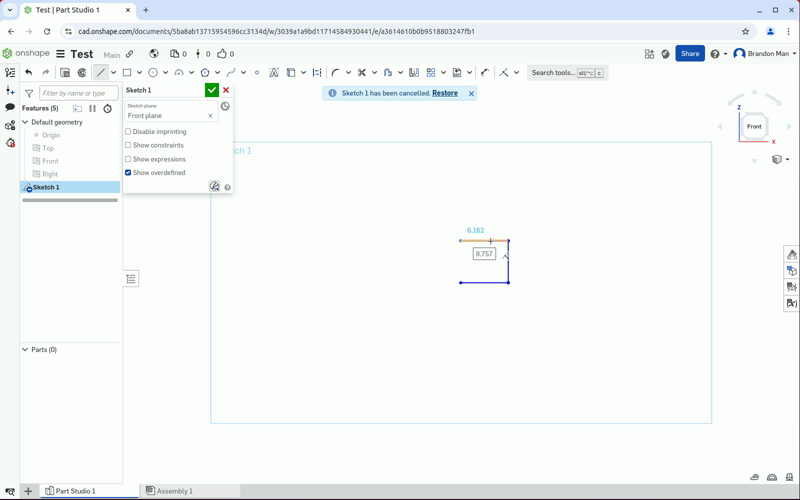
mouse_move(460, 282)
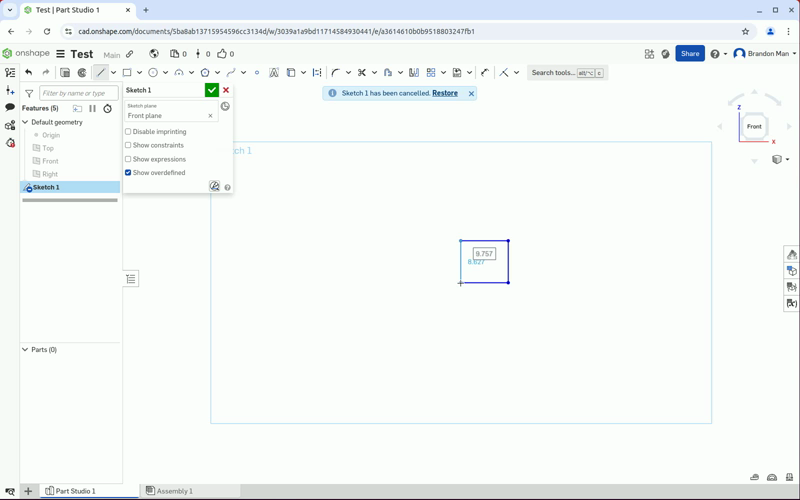
key_up(shift)
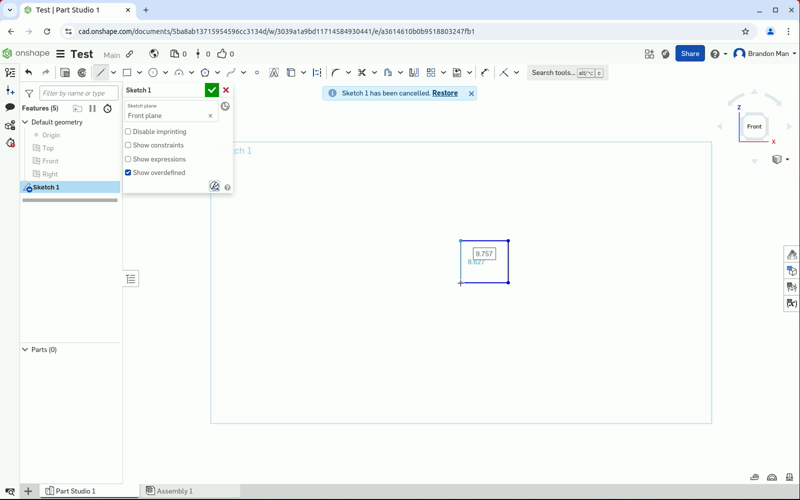
click(460, 282)
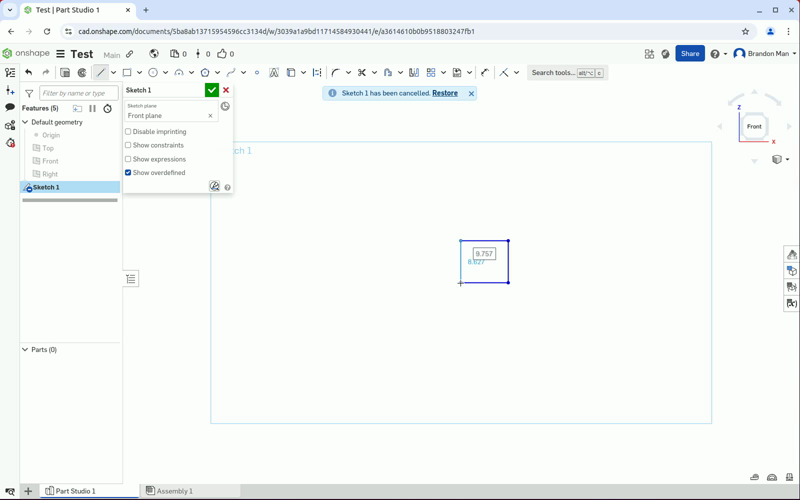
key(esc)
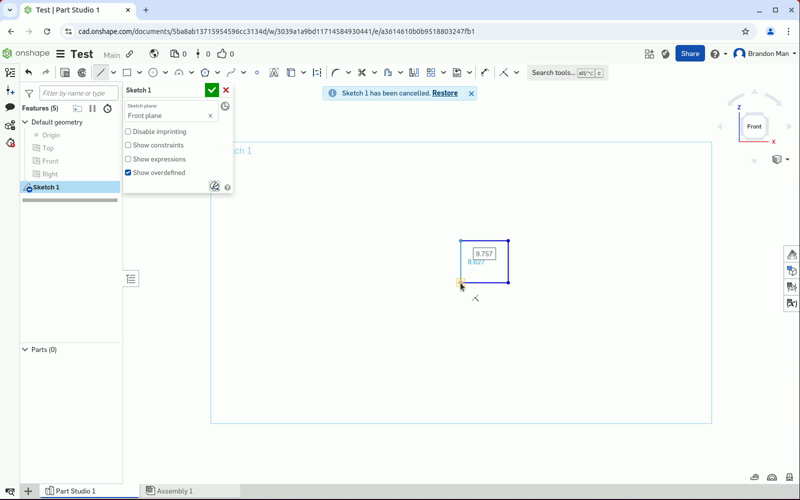
mouse_move(476, 263)
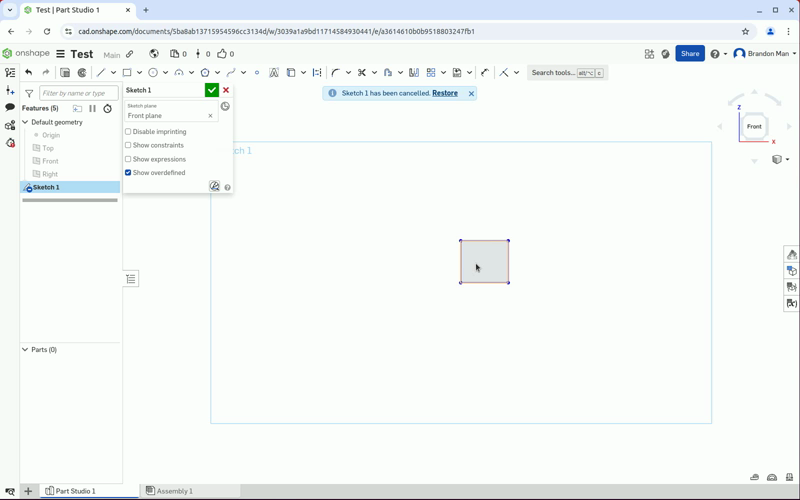
click(476, 263)
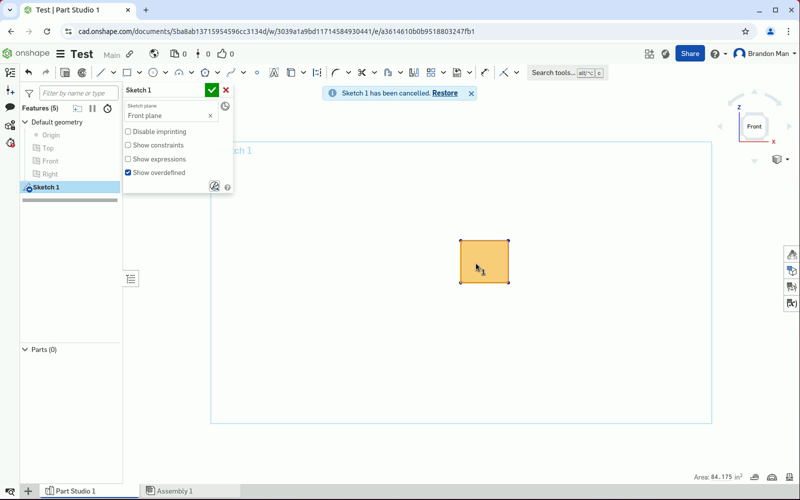
mouse_move(73, 352)
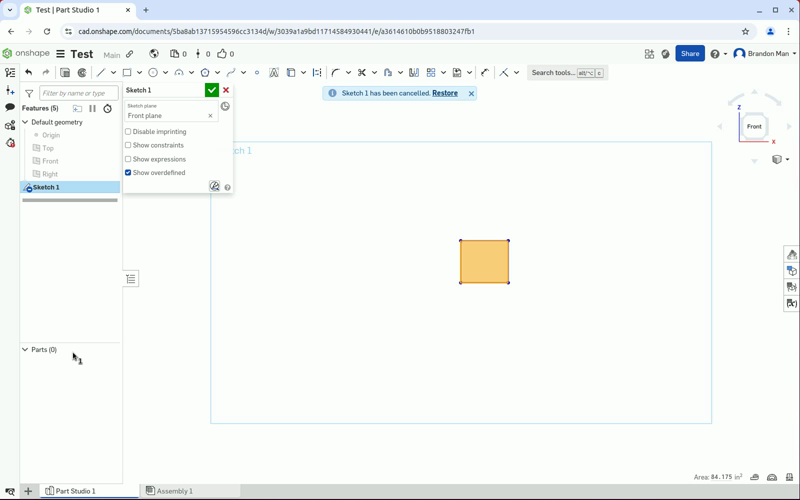
key(shift+y)
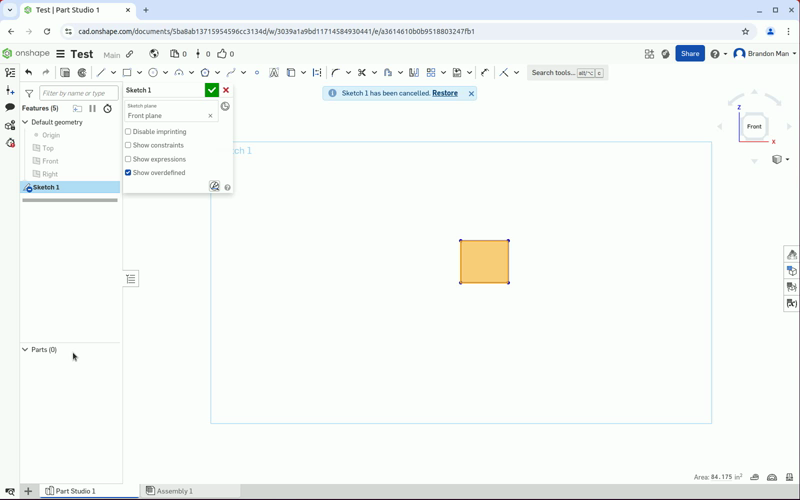
key(shift+e)
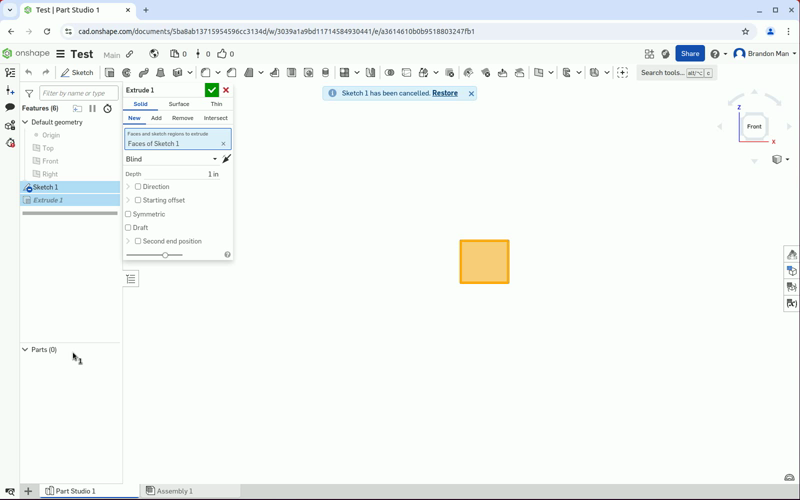
mouse_move(143, 106)
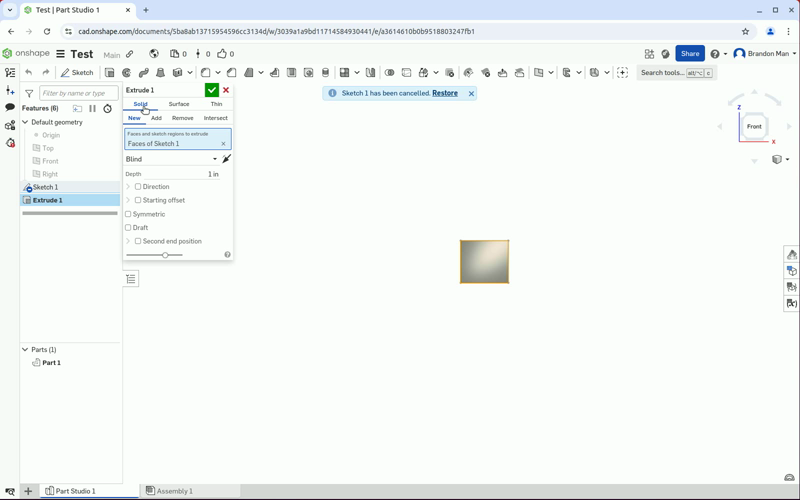
click(143, 106)
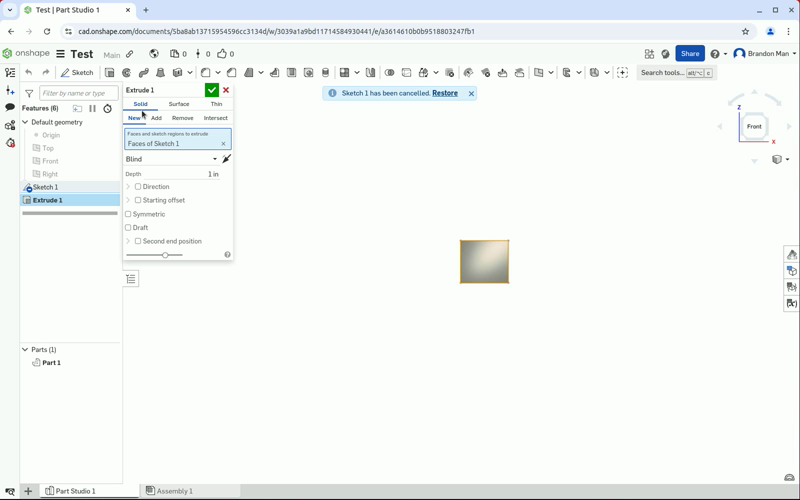
mouse_move(137, 120)
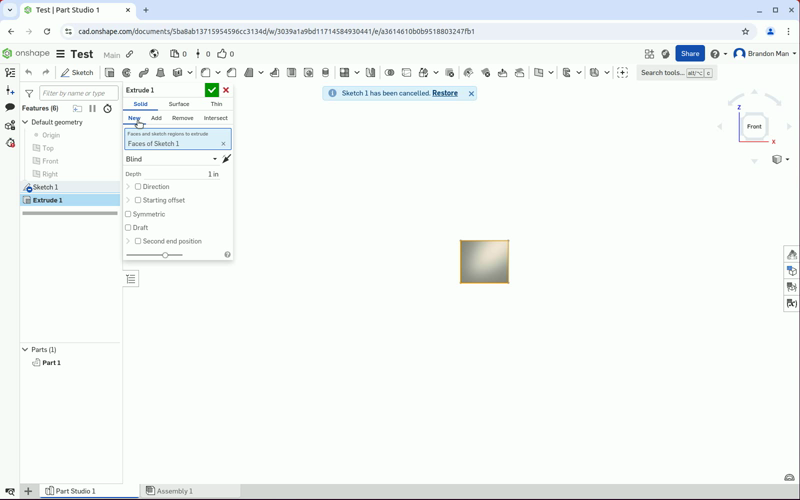
click(137, 120)
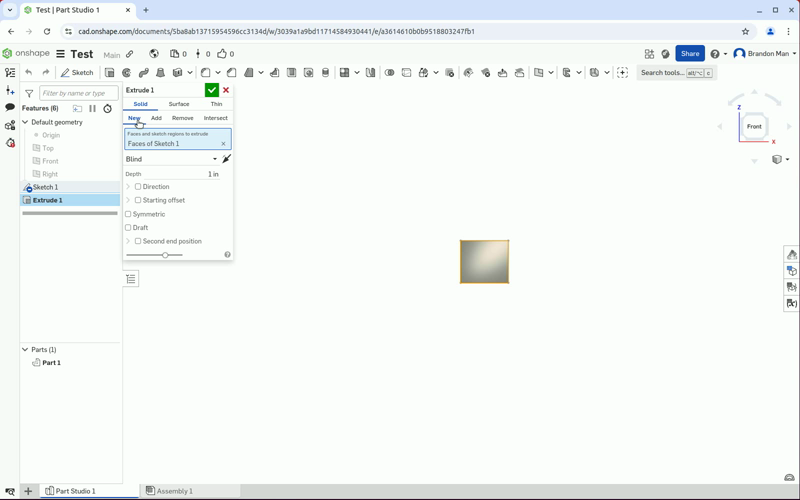
key(tab, 4)
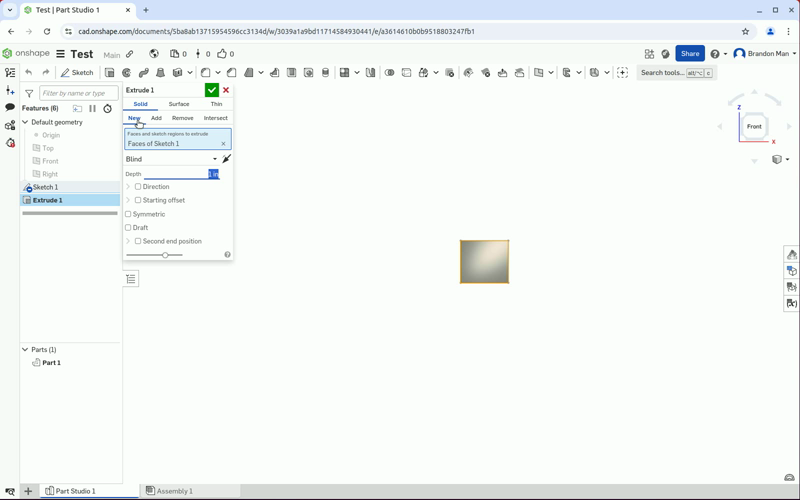
text(23.108)
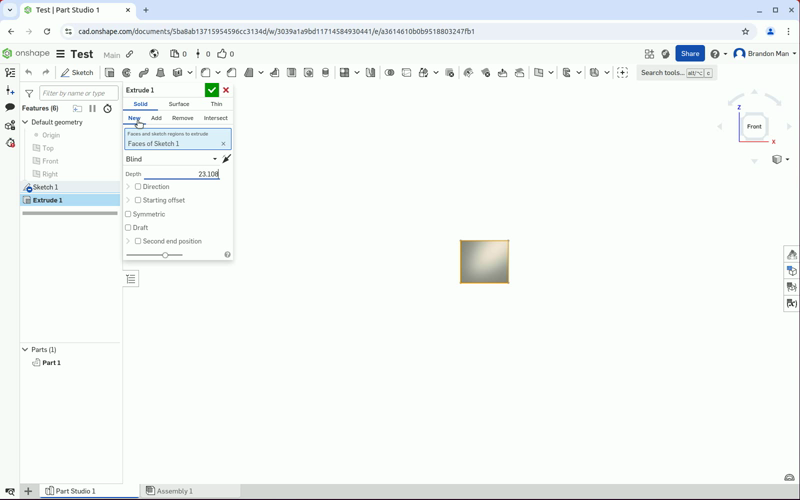
key(enter)
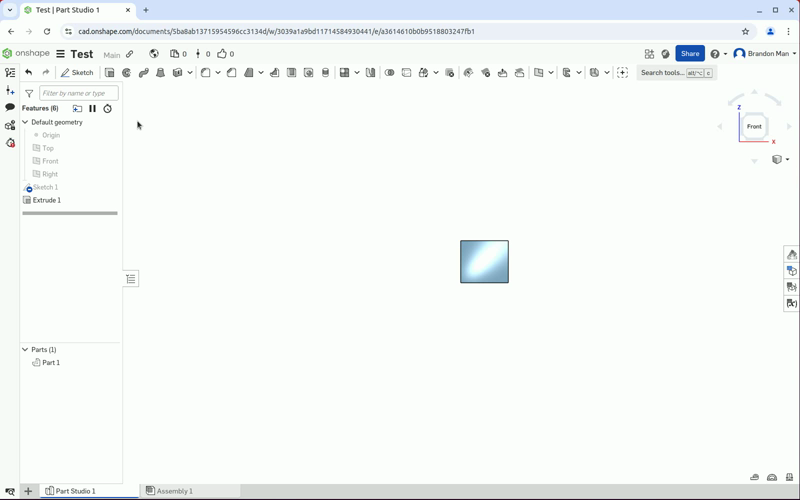
key(shift+h)
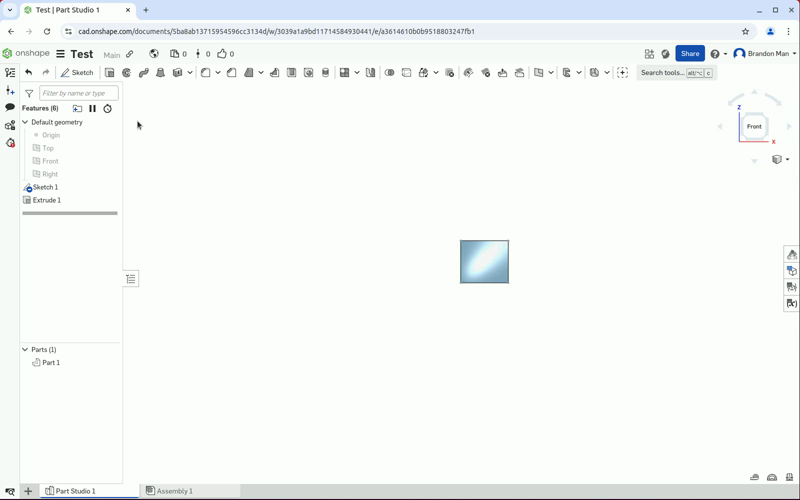
key(shift+h)
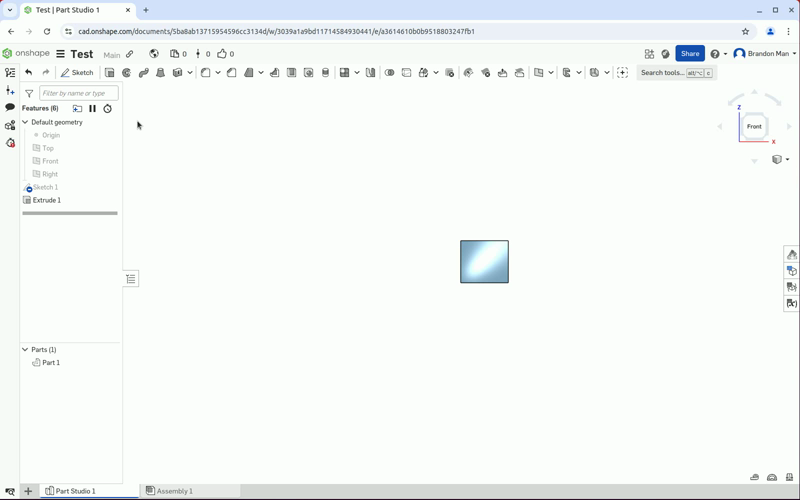
mouse_move(73, 189)
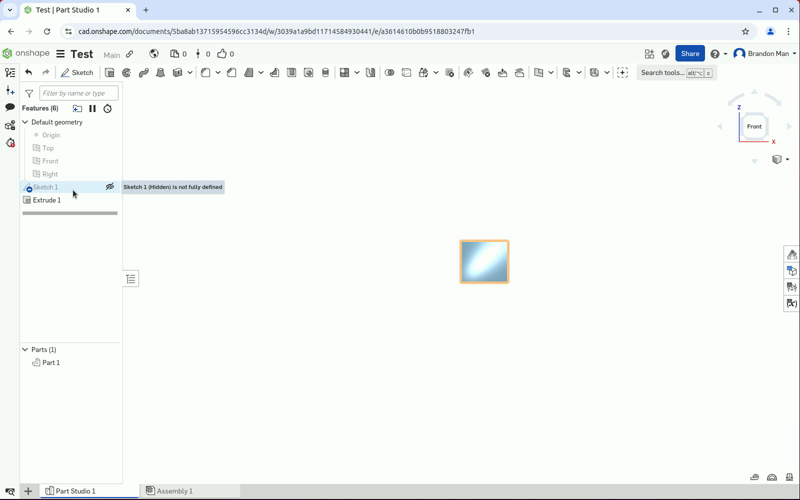
click(73, 189)
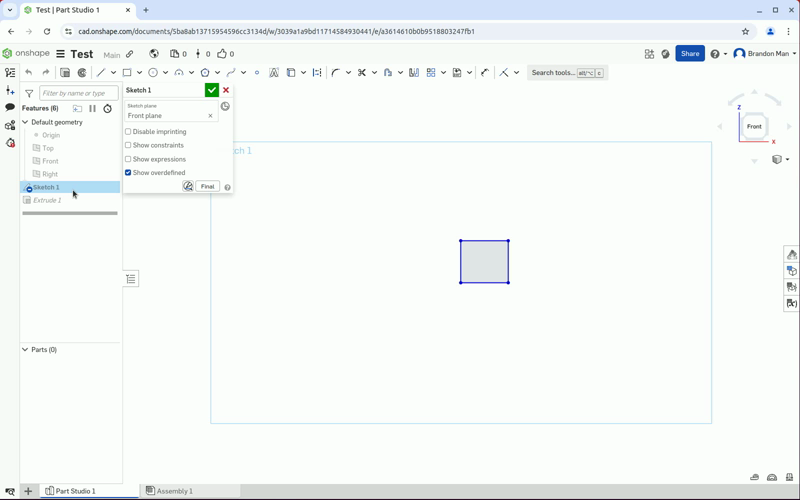
mouse_move(229, 92)
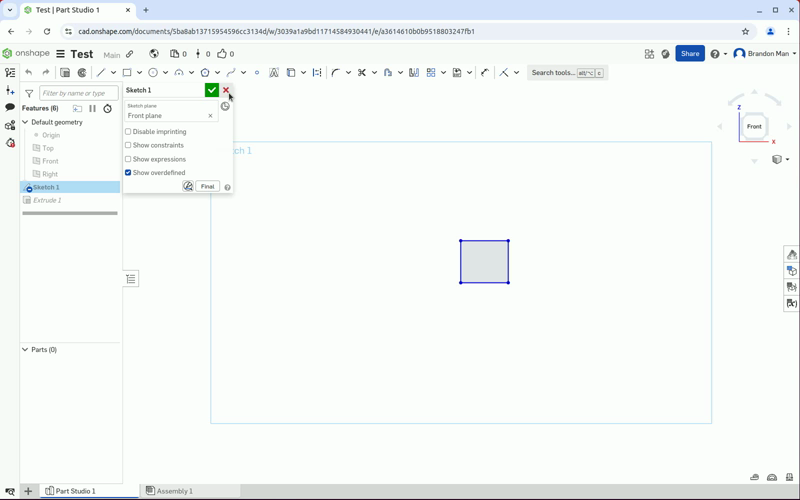
click(229, 92)
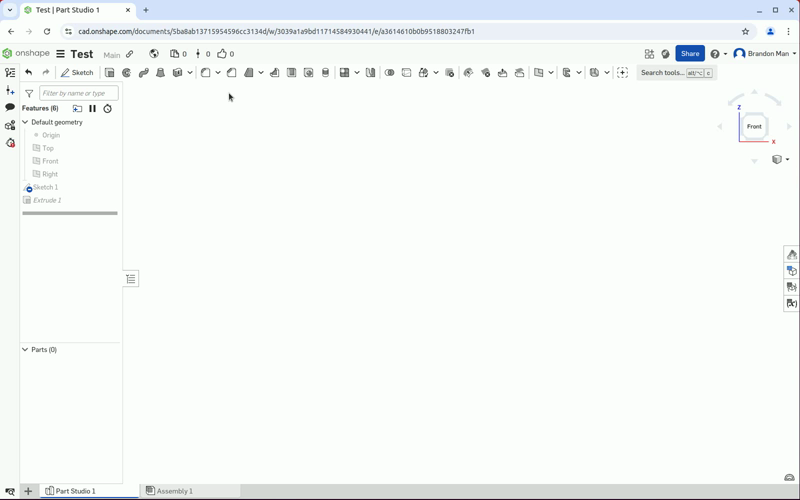
mouse_move(73, 352)
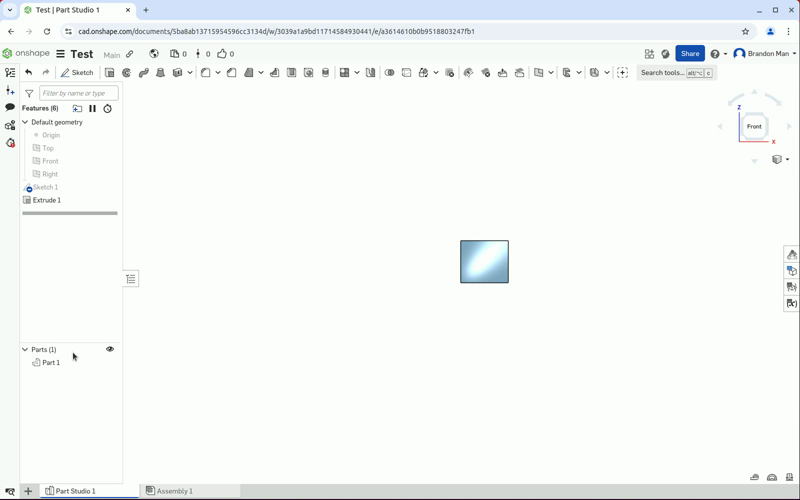
key(y)
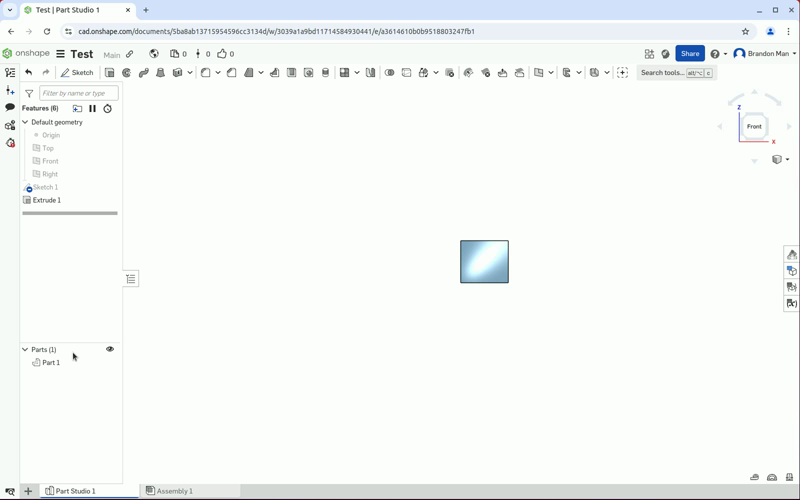
key(shift+p)
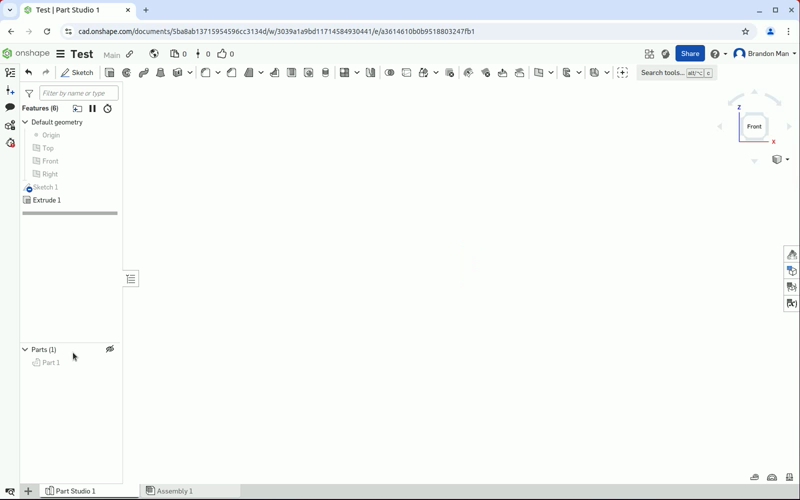
key(space)
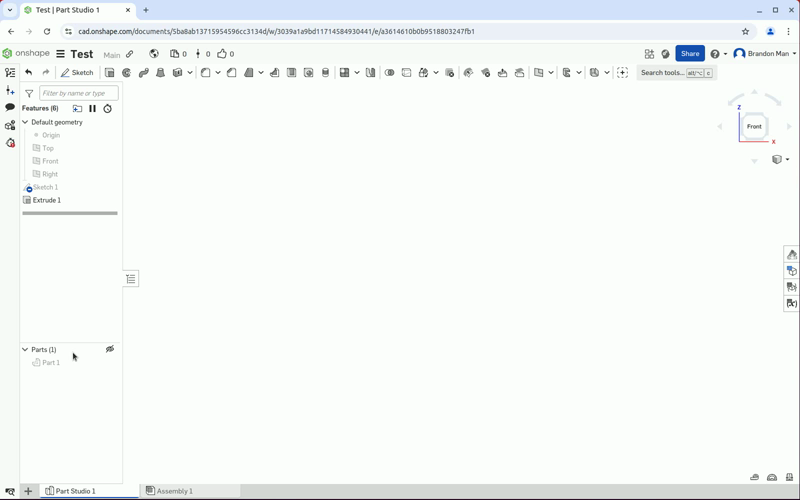
key_down(shift)
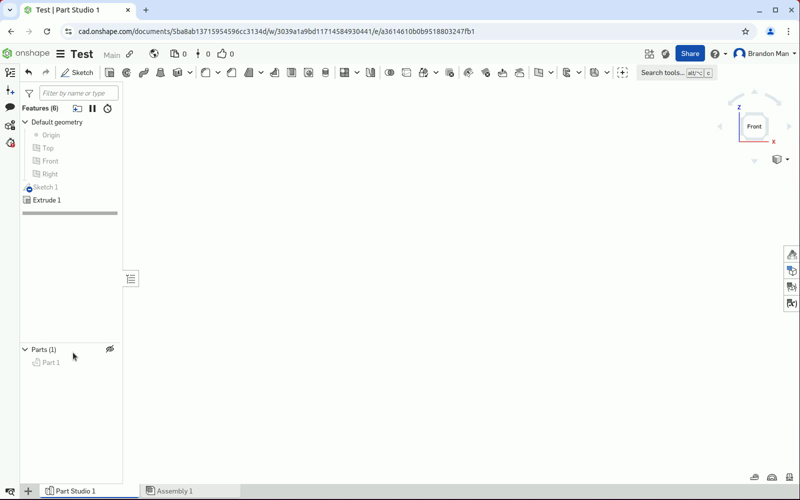
key(down)
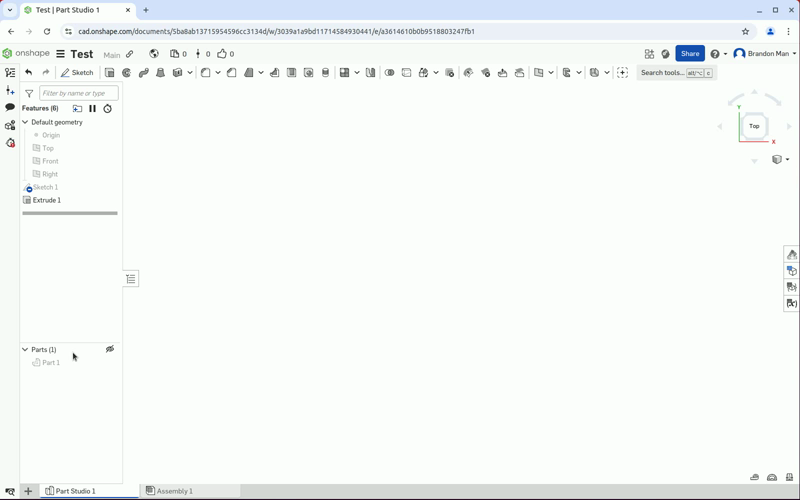
key_up(shift)
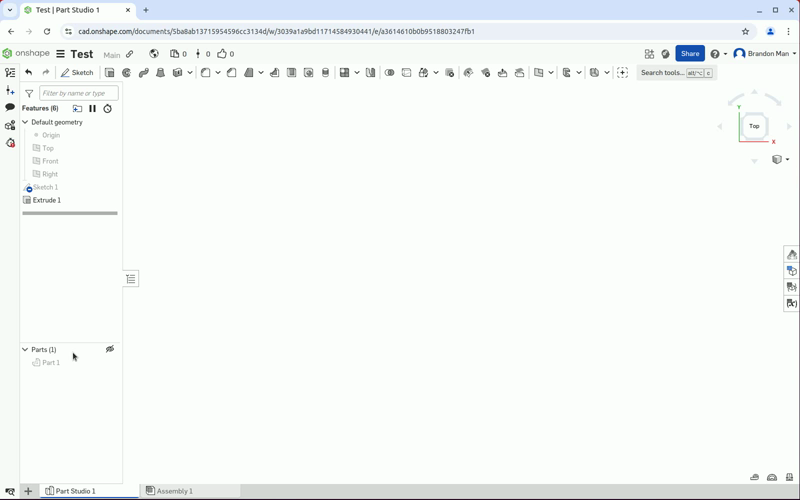
mouse_move(73, 352)
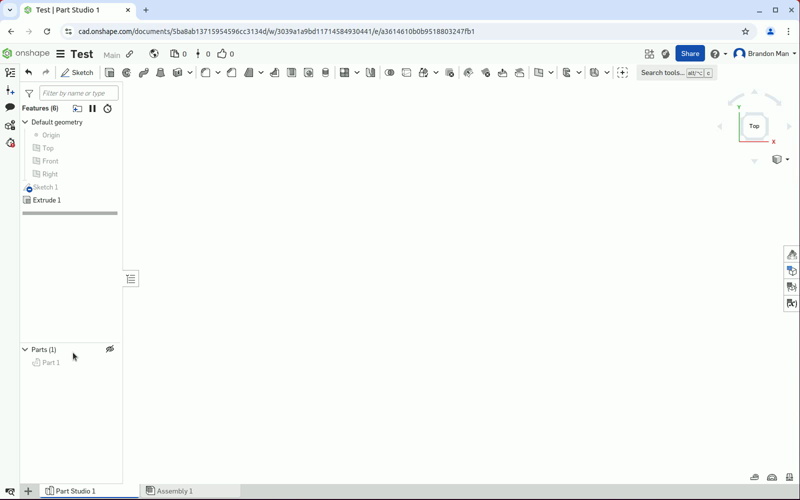
key(shift+y)
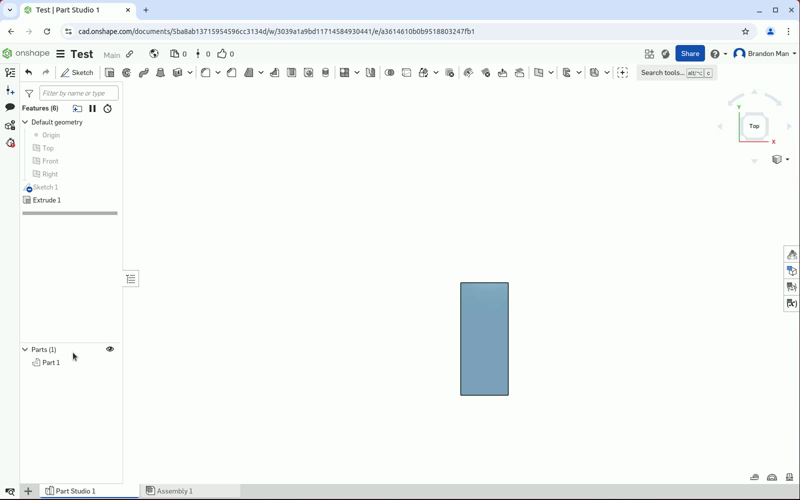
mouse_move(541, 75)
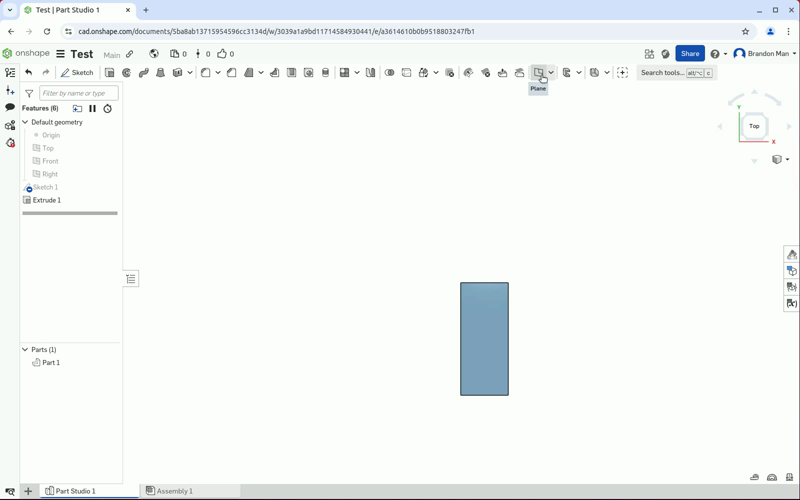
click(541, 75)
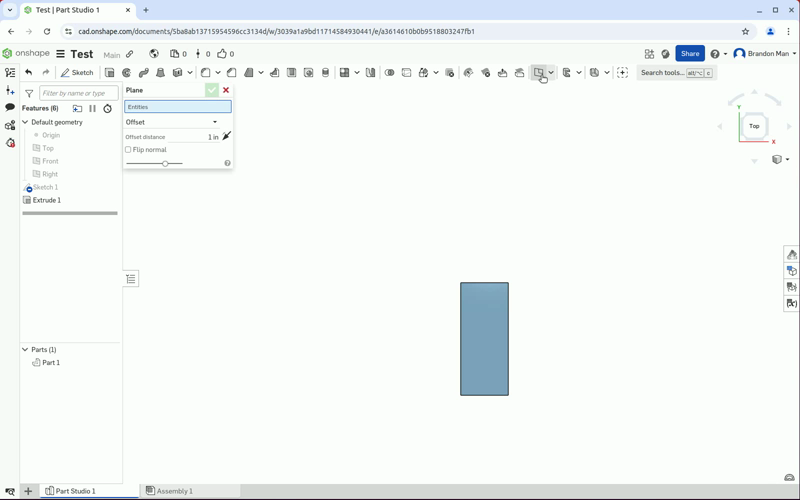
mouse_move(73, 150)
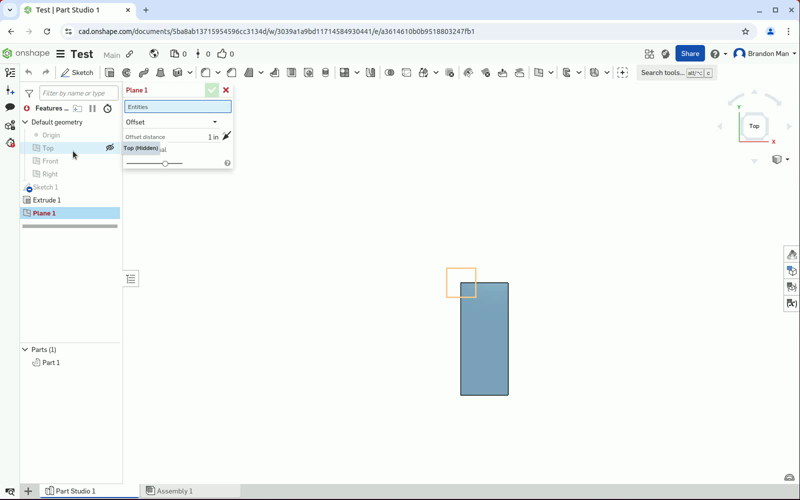
click(73, 150)
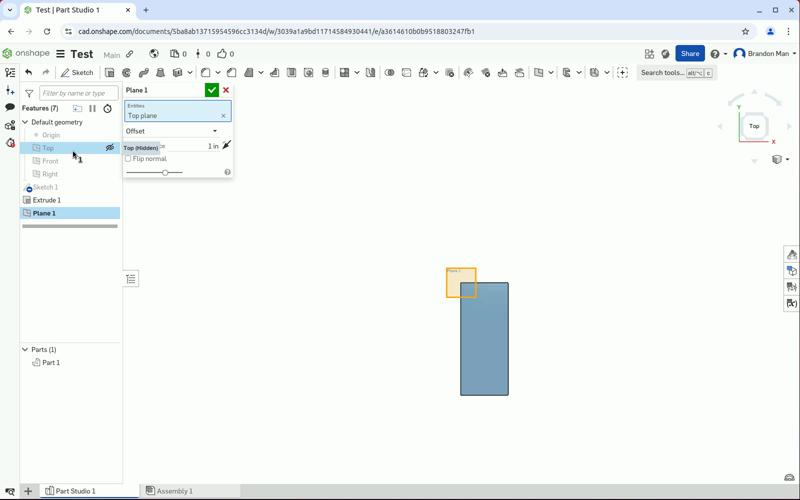
key(tab, 2)
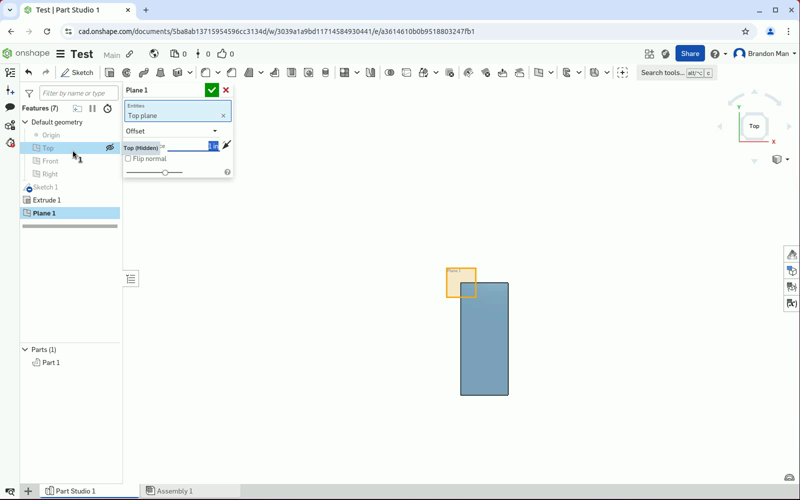
text(8.658)
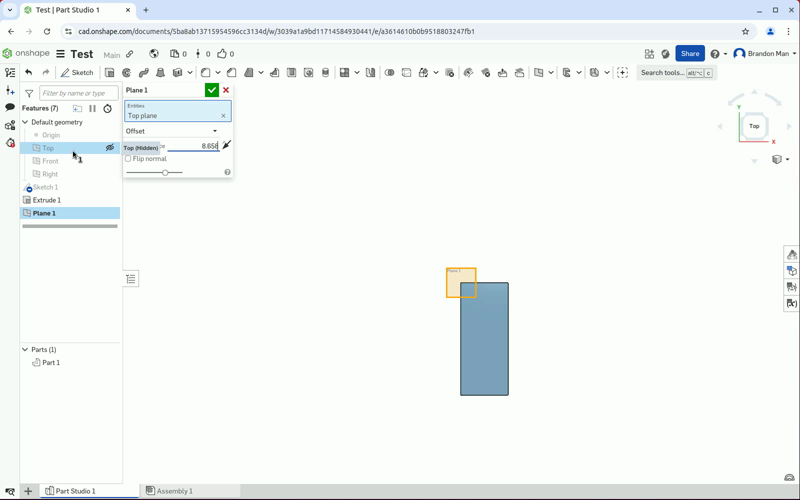
key(enter, 2)
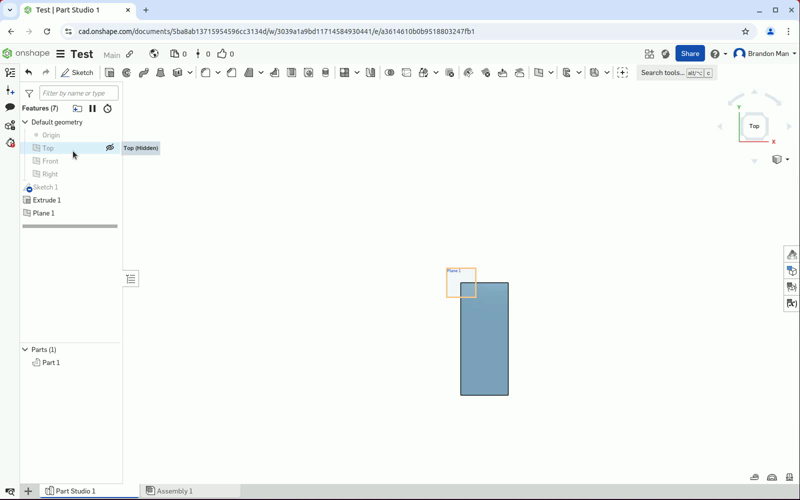
key(shift+s)
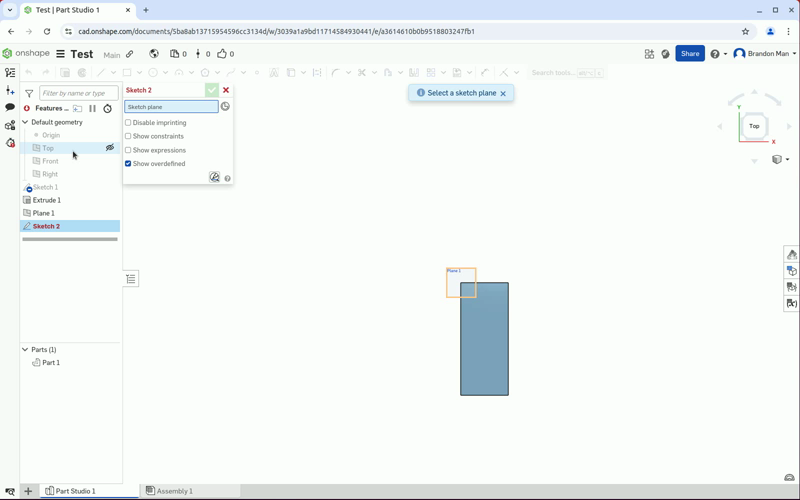
mouse_move(73, 215)
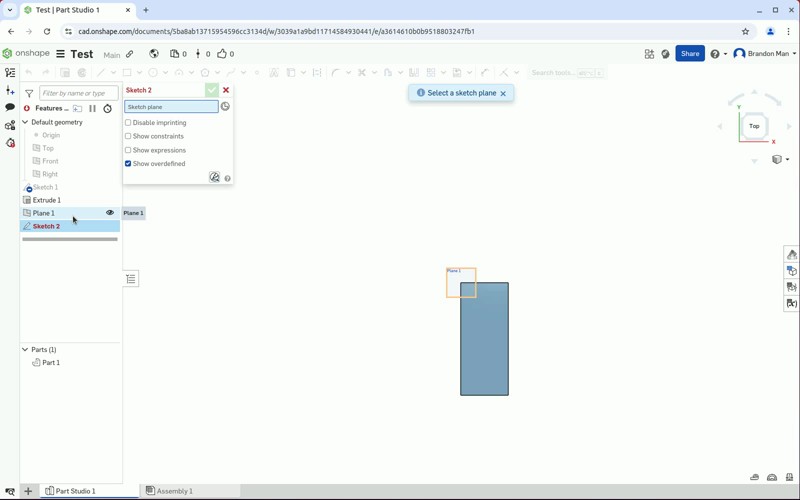
click(73, 215)
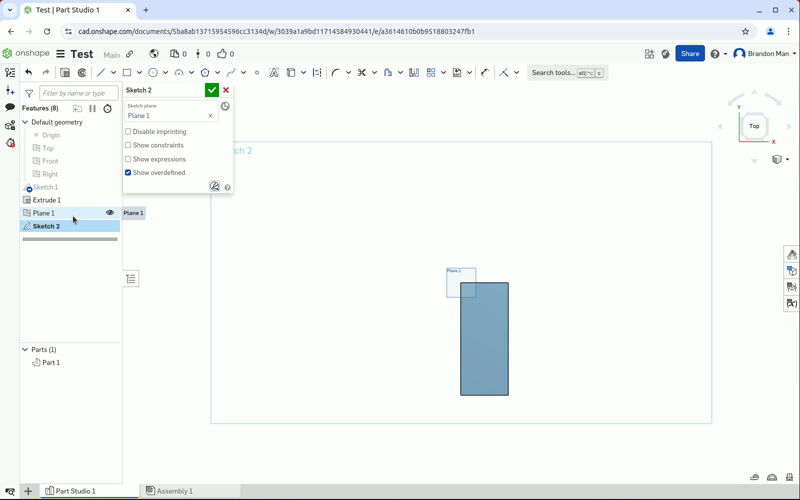
mouse_move(73, 352)
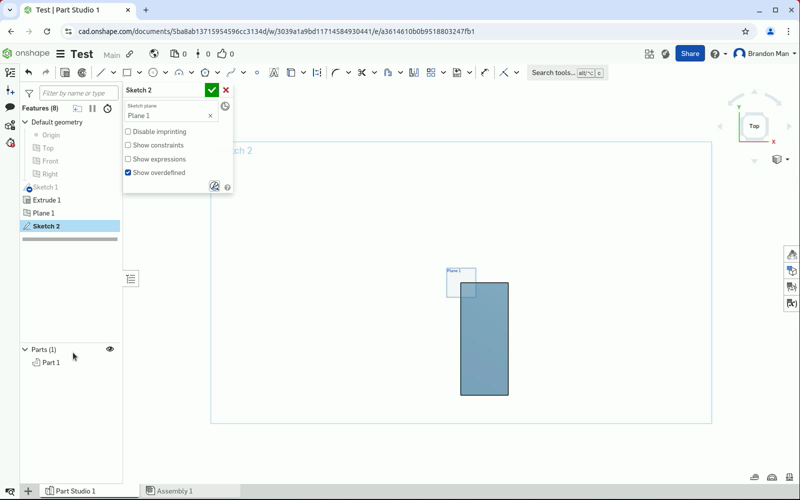
key(y)
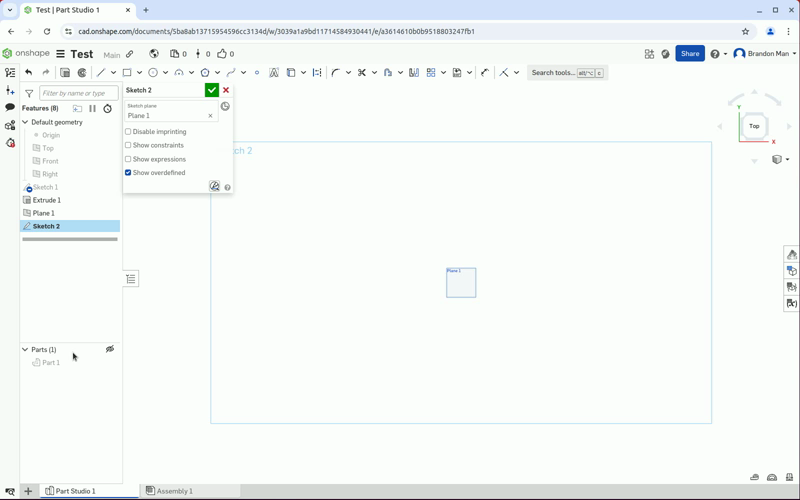
key(l)
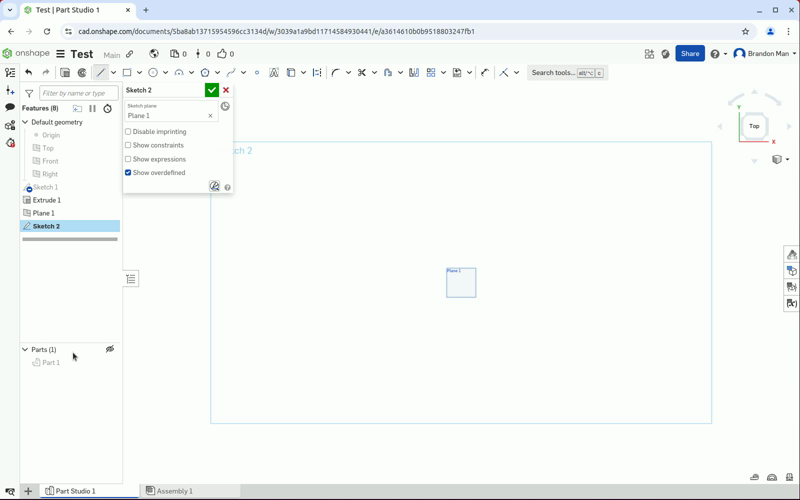
key_down(shift)
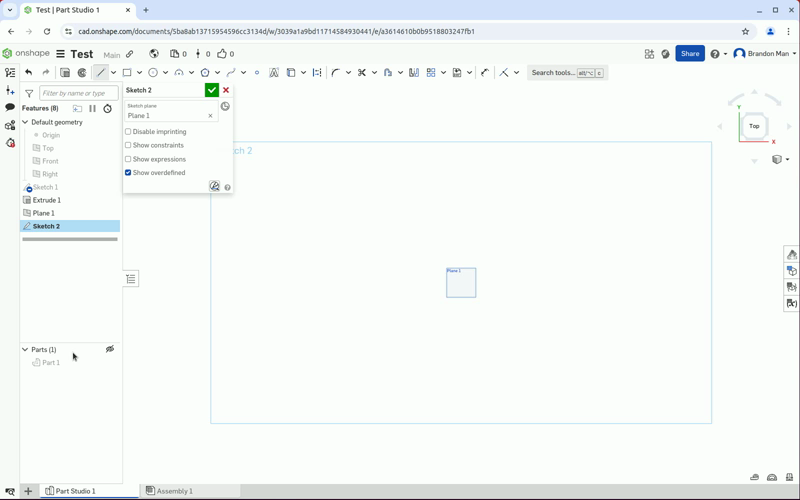
mouse_move(471, 388)
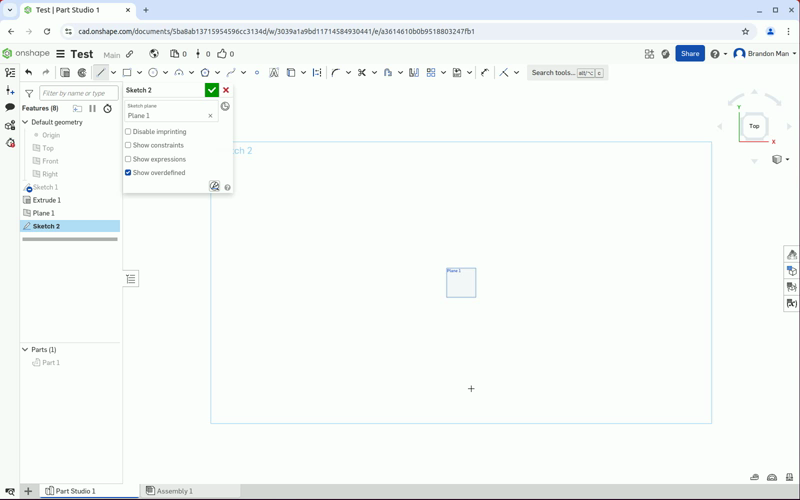
click(471, 388)
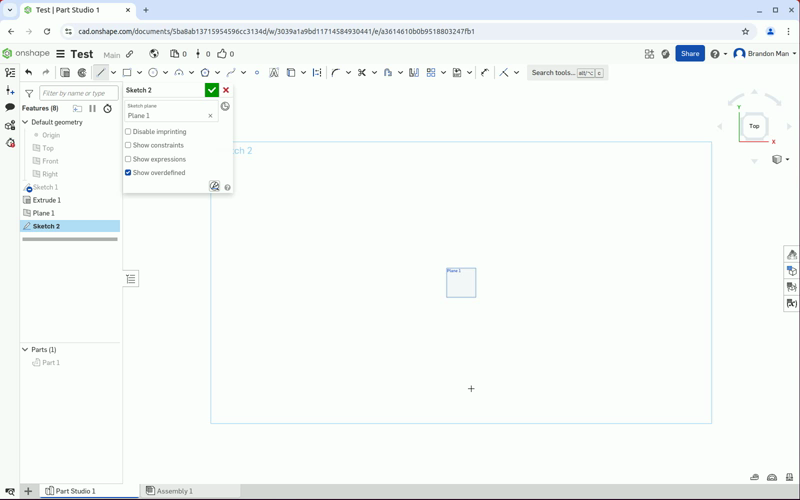
key_up(shift)
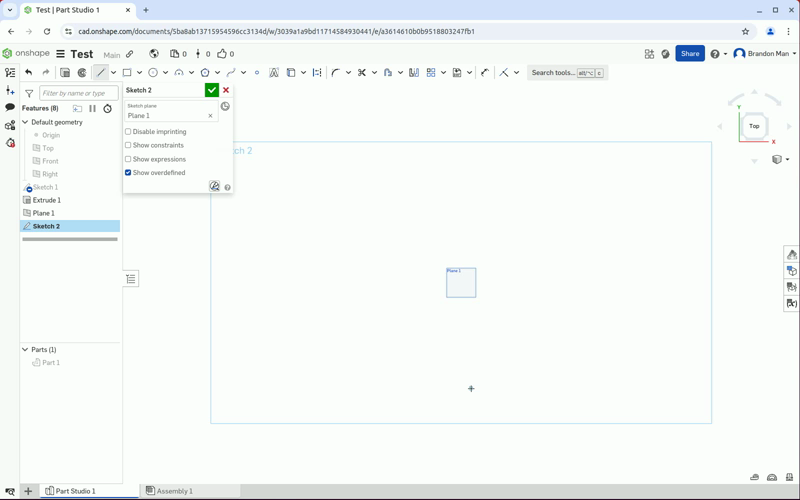
key_down(shift)
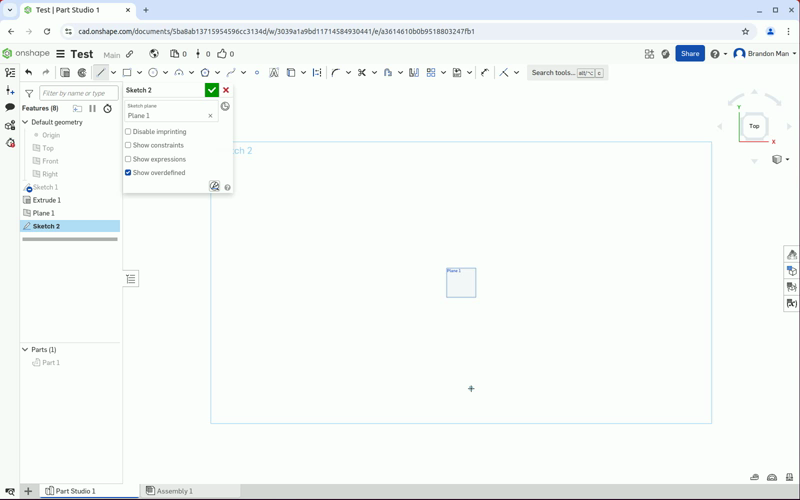
mouse_move(501, 388)
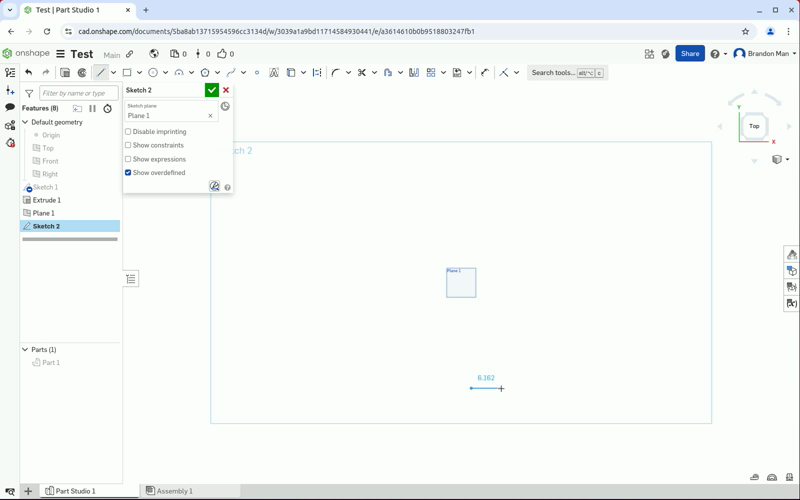
mouse_move(507, 388)
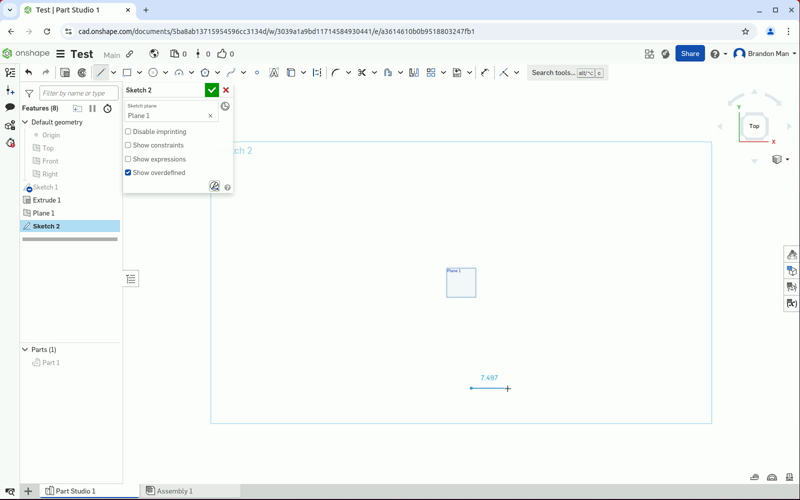
click(507, 388)
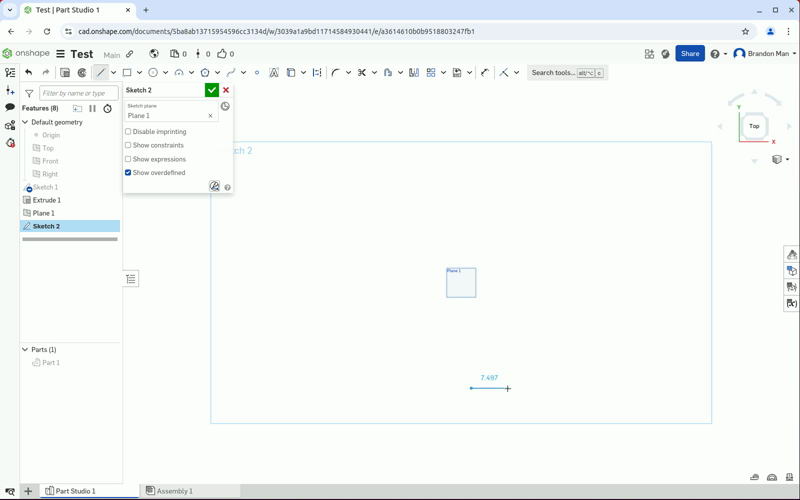
key_up(shift)
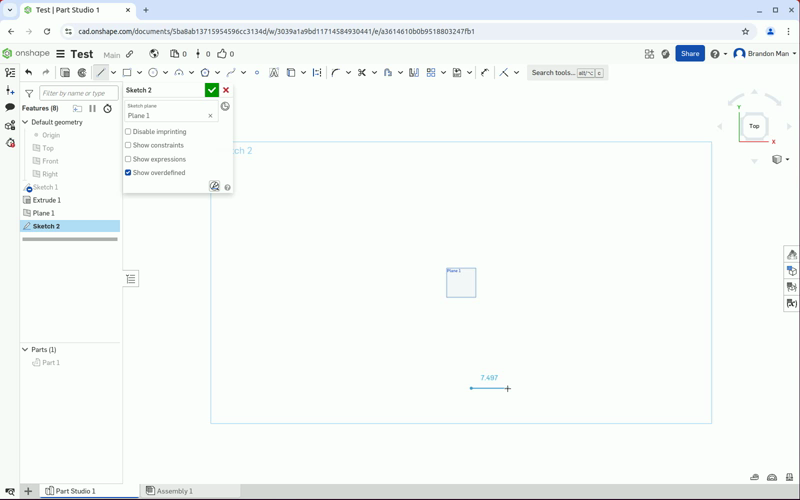
key_down(shift)
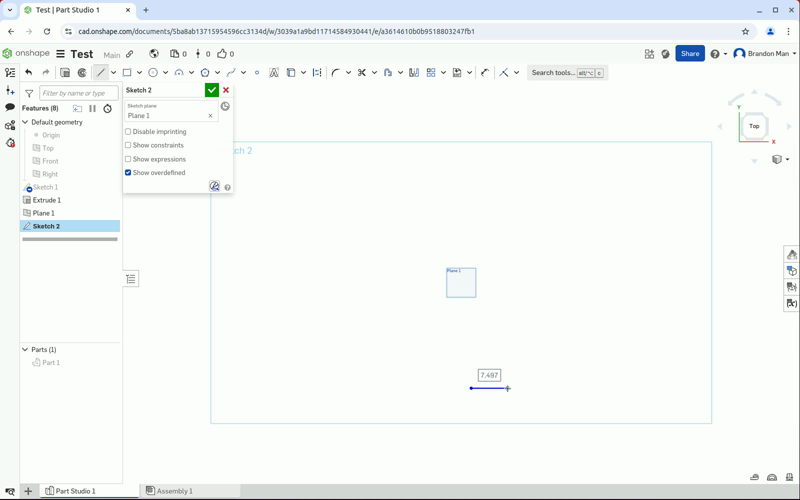
mouse_move(507, 288)
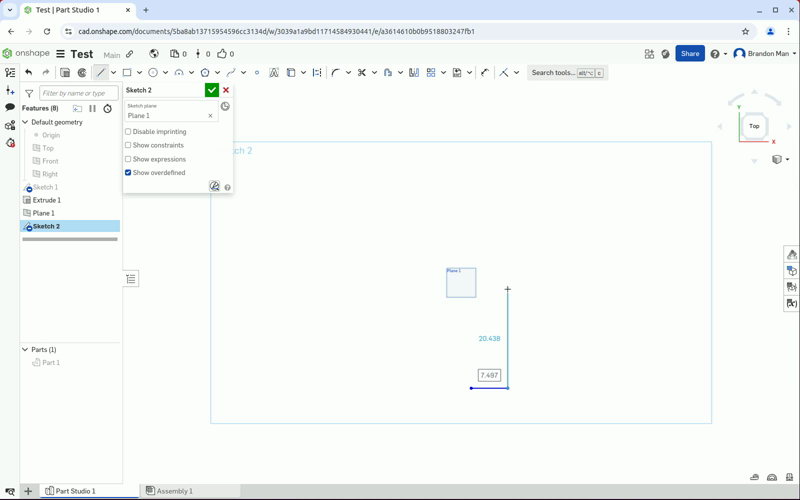
click(507, 288)
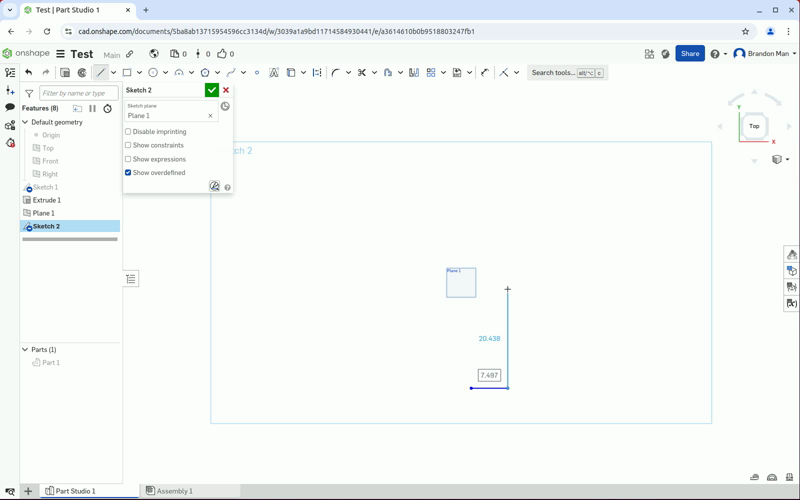
key_up(shift)
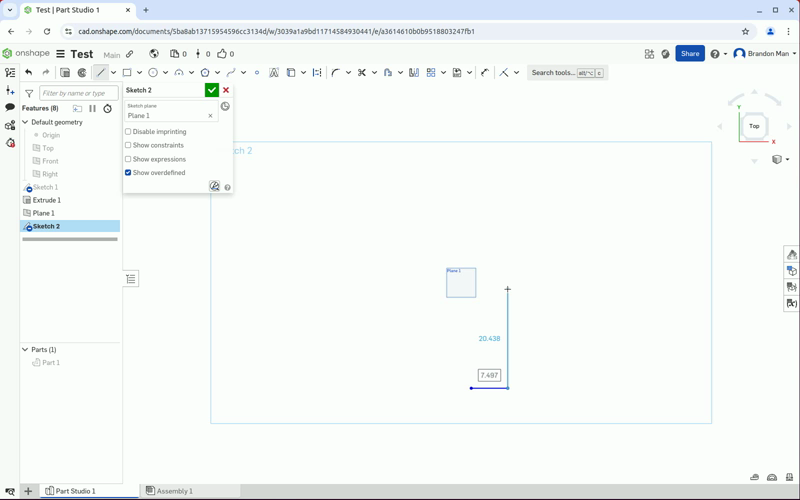
key_down(shift)
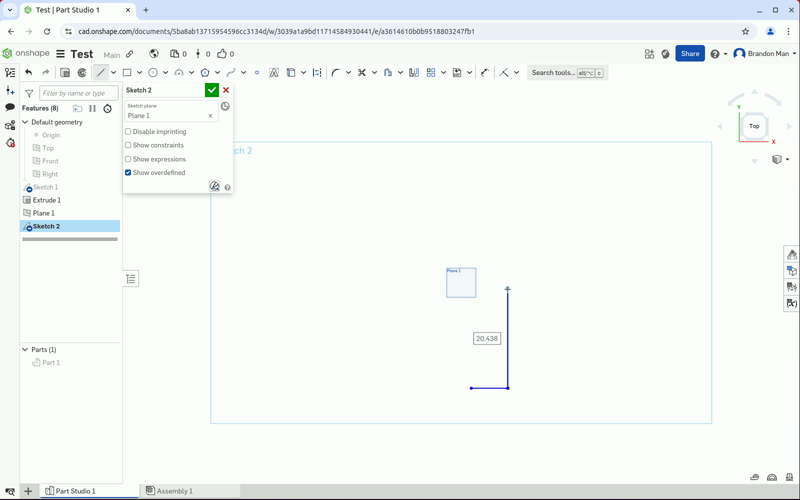
mouse_move(537, 288)
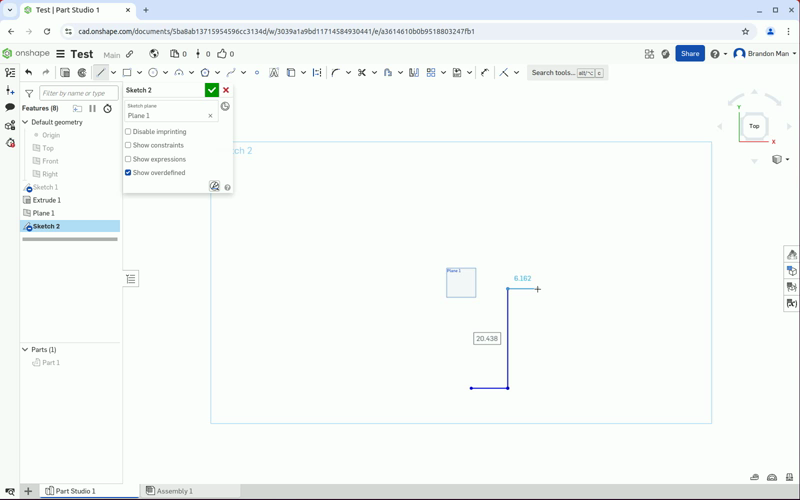
mouse_move(471, 288)
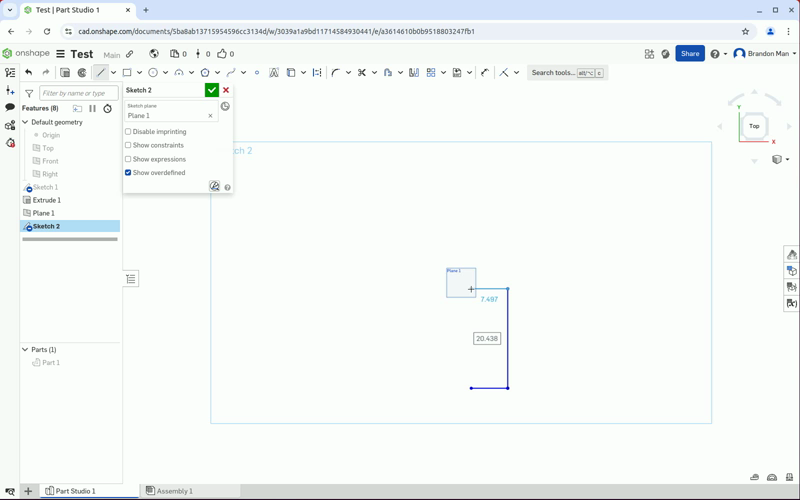
click(471, 288)
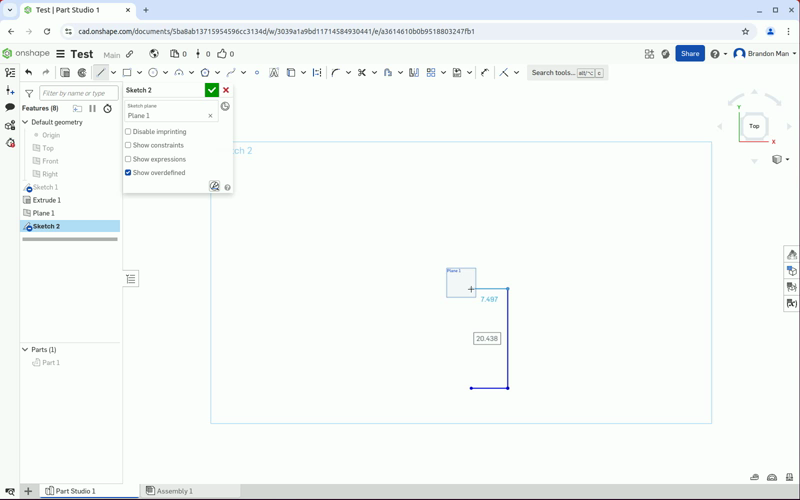
key_up(shift)
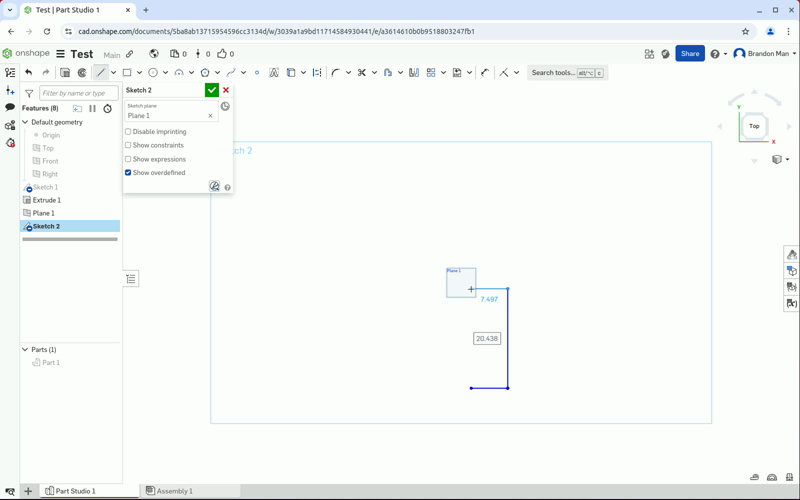
key_down(shift)
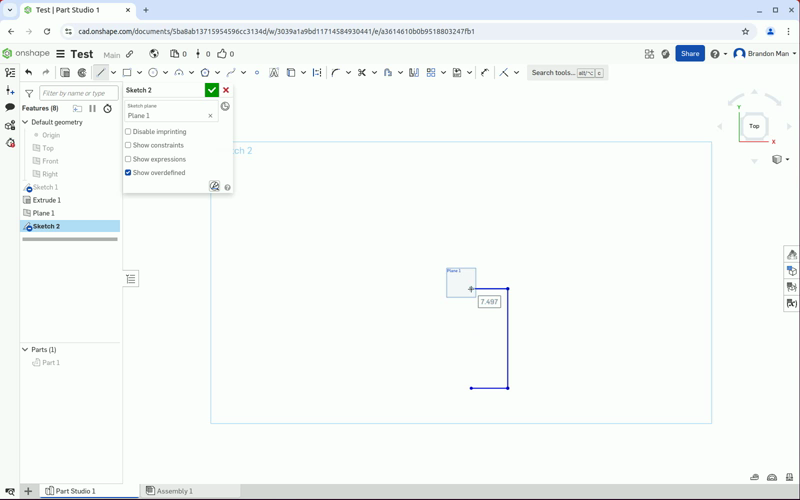
mouse_move(471, 388)
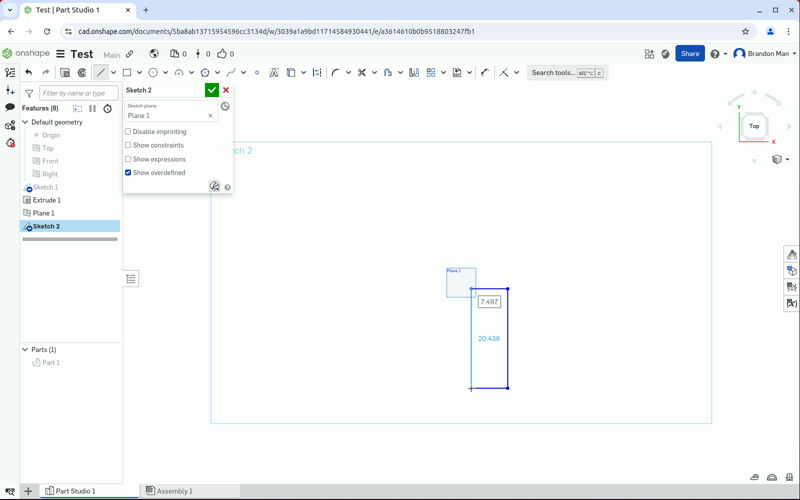
key_up(shift)
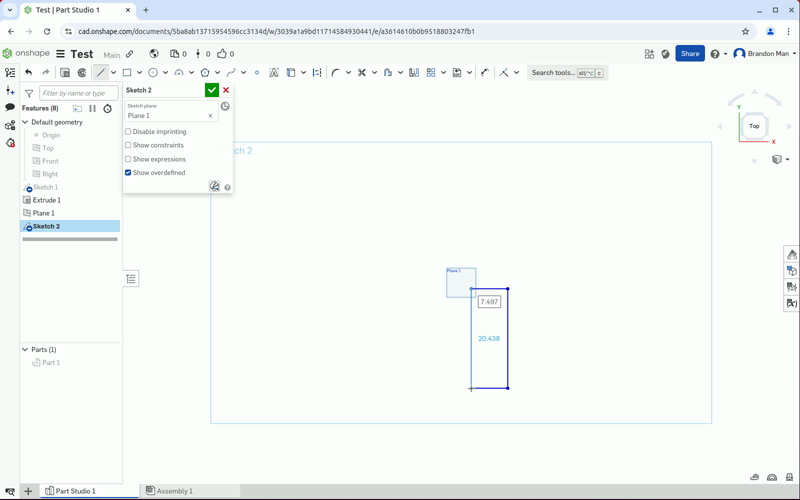
click(471, 388)
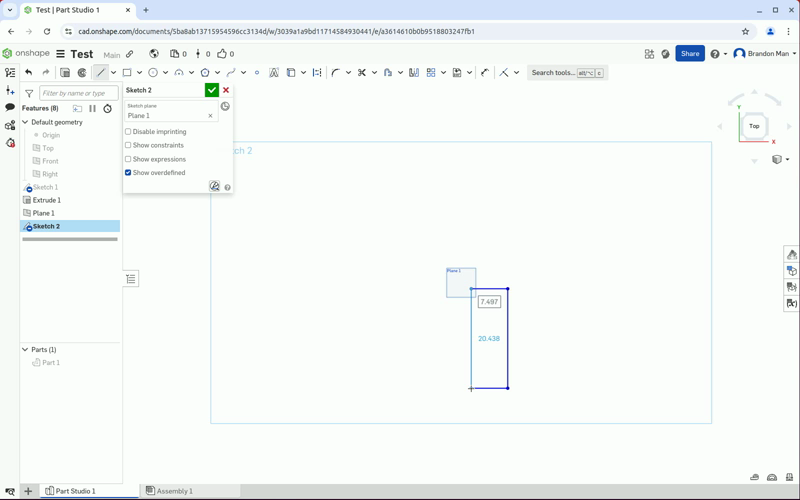
key(esc)
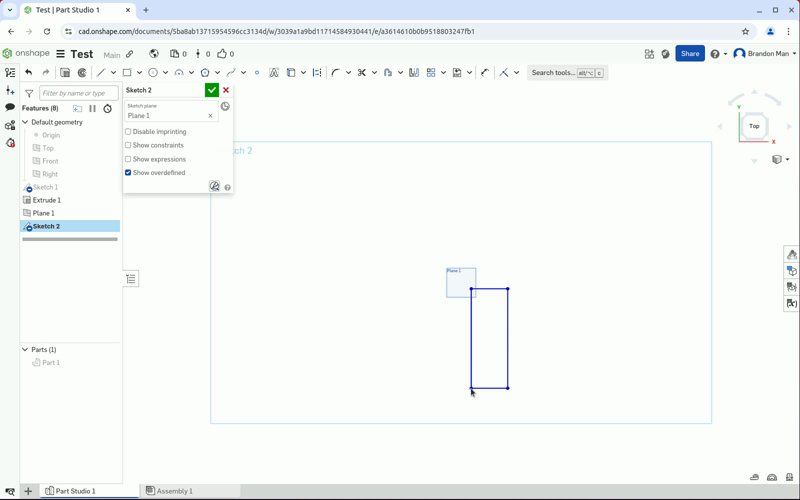
mouse_move(494, 351)
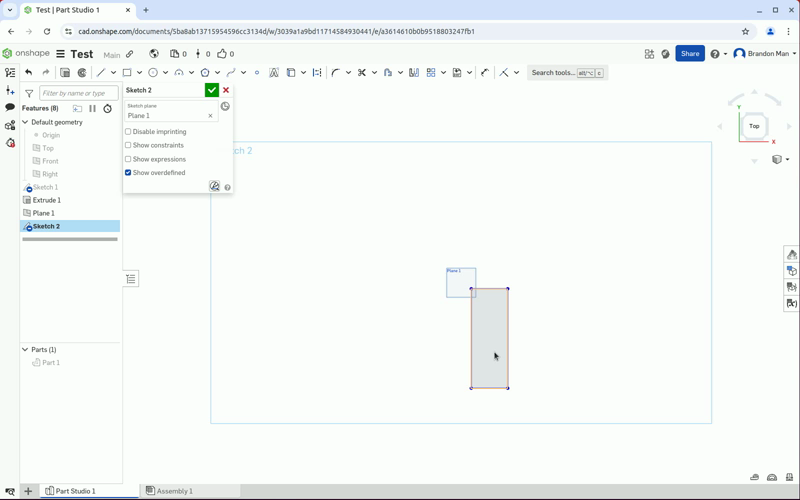
click(494, 351)
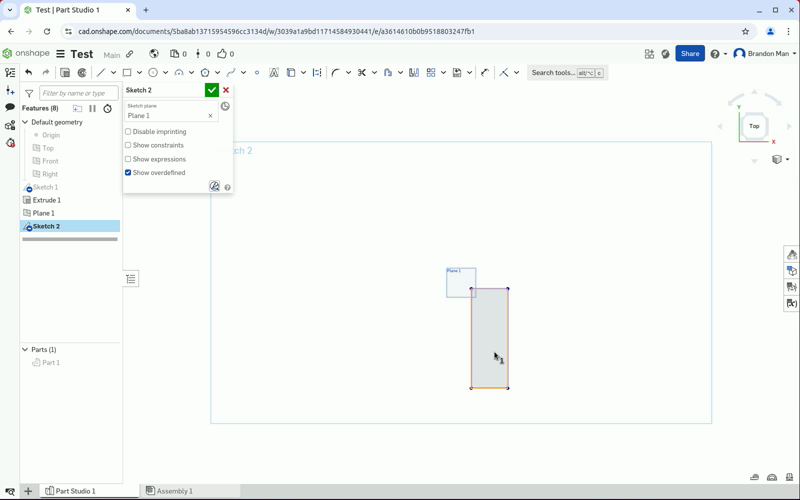
mouse_move(73, 352)
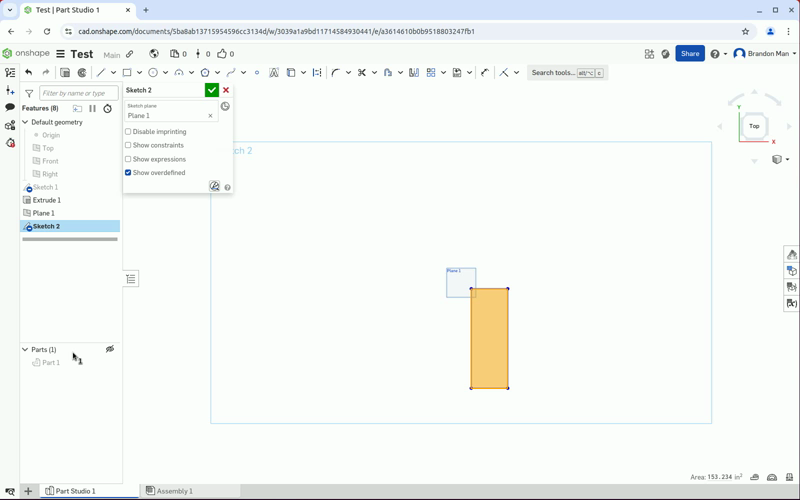
key(shift+y)
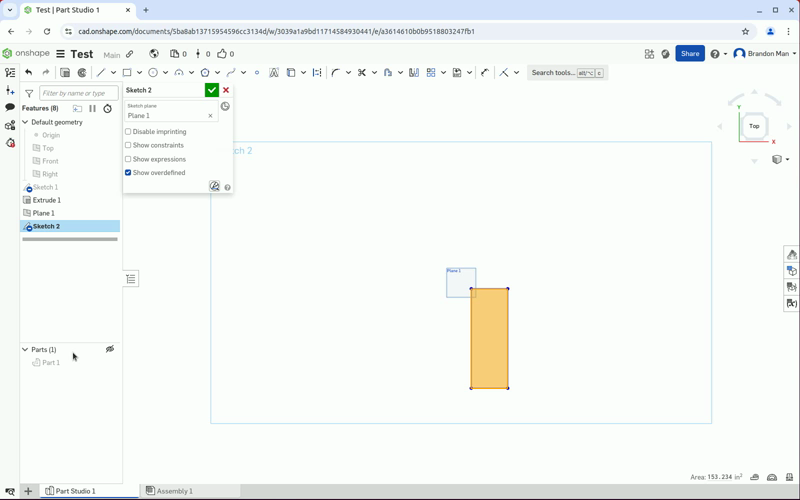
key(shift+e)
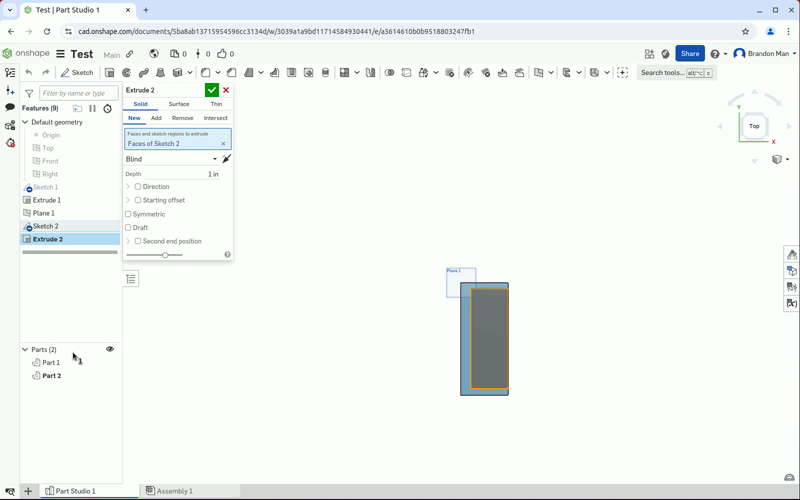
mouse_move(143, 106)
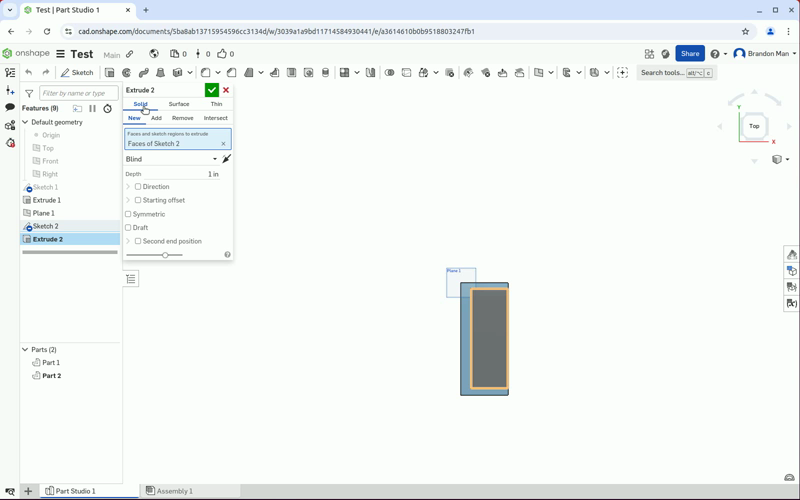
click(143, 106)
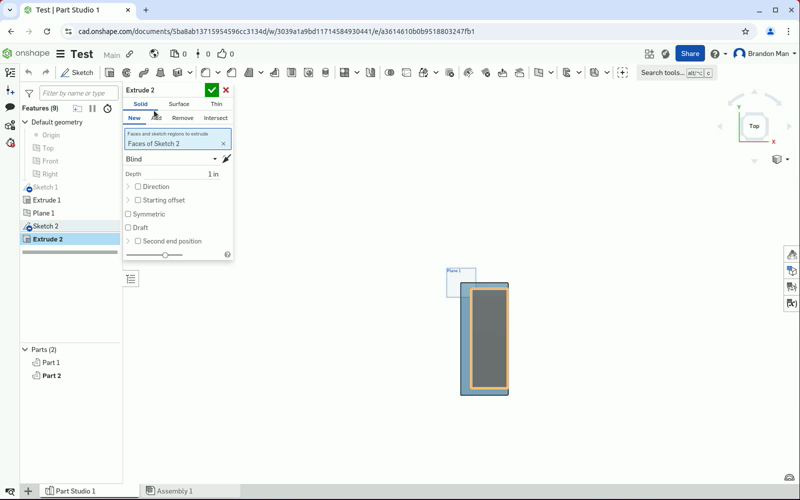
mouse_move(186, 120)
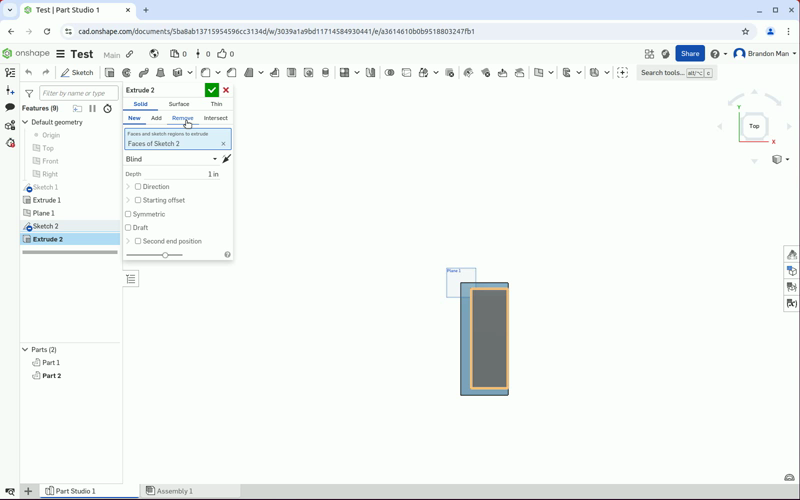
click(186, 120)
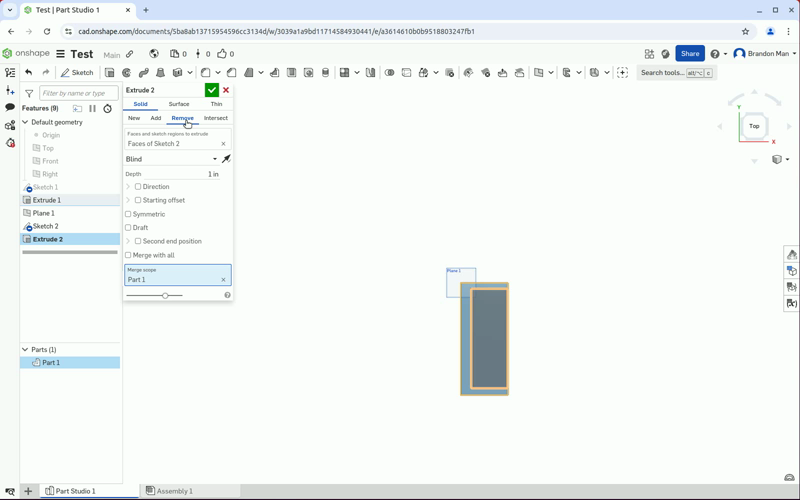
key(tab, 4)
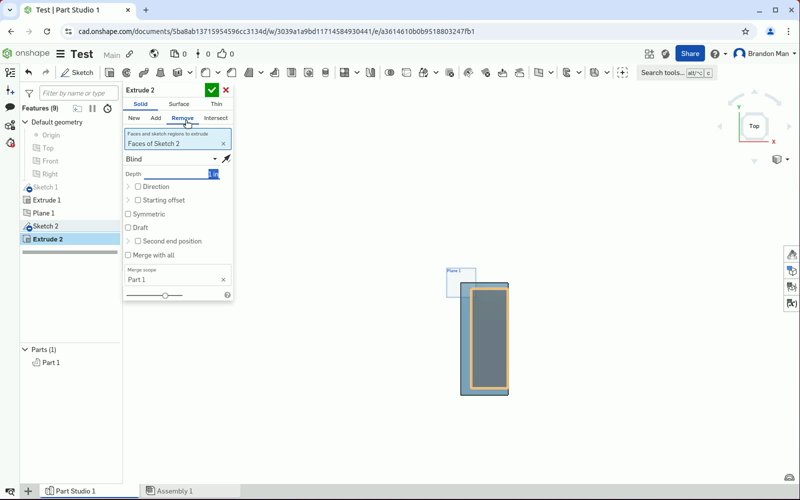
text(4.814)
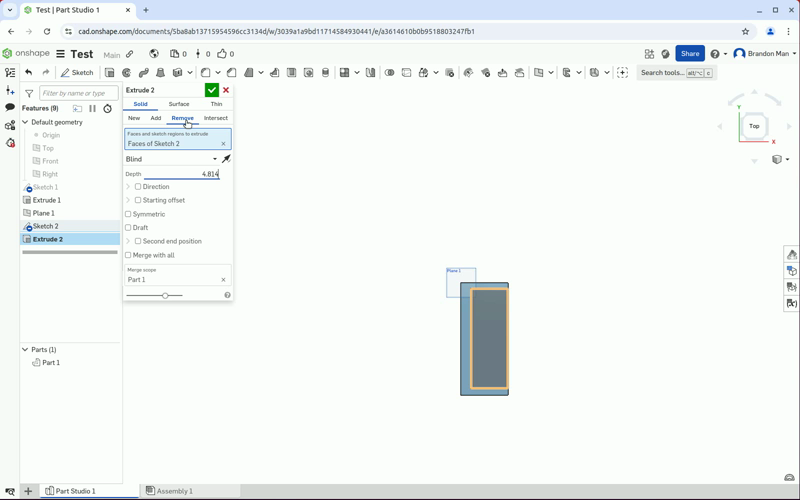
key(tab, 6)
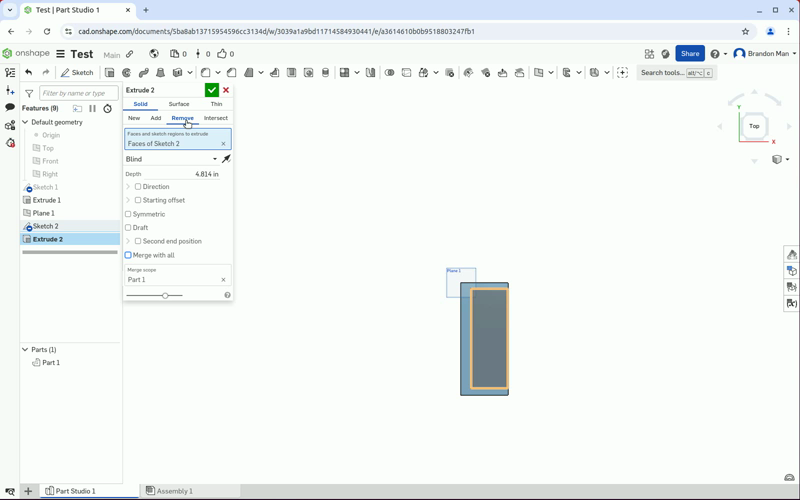
key(space)
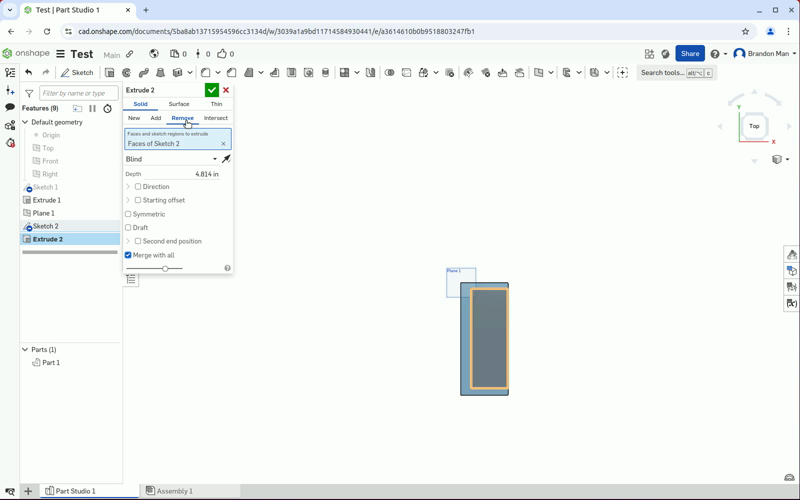
key(enter)
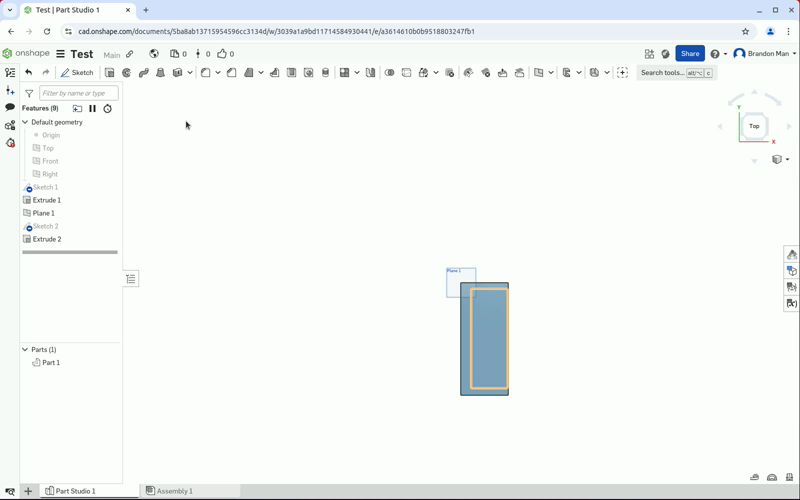
key(shift+h)
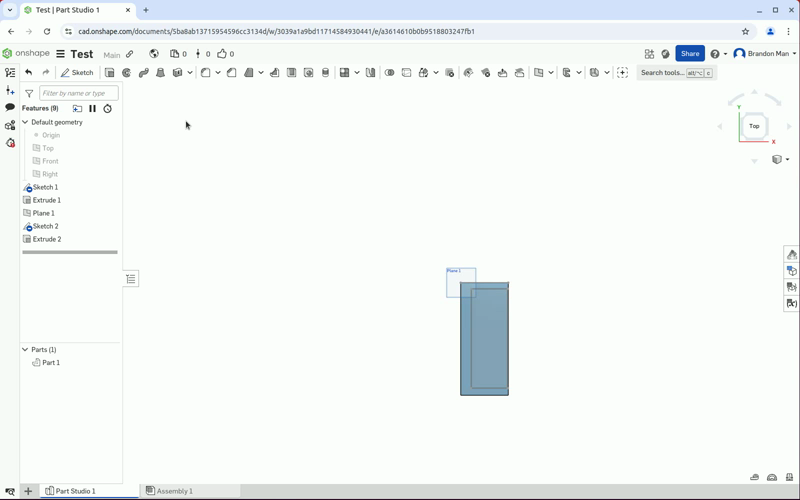
key(shift+h)
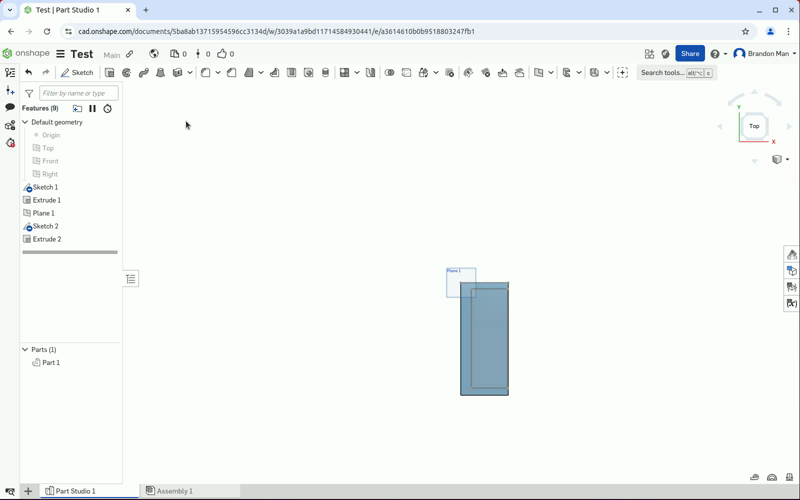
key(shift+7)
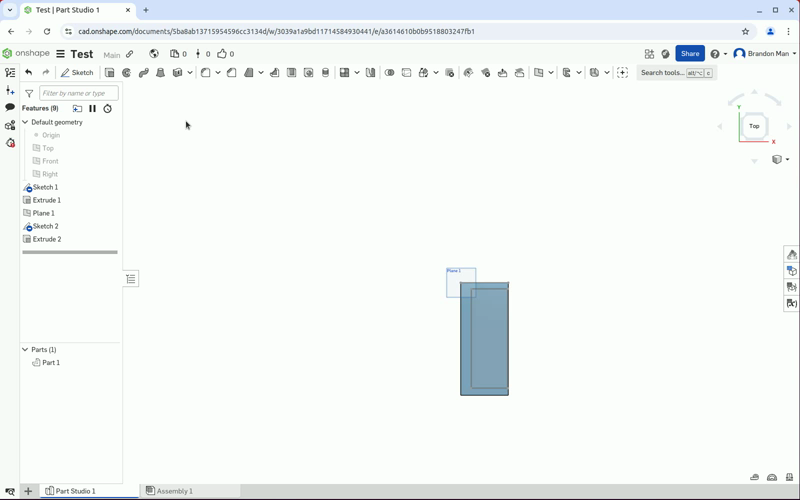
key(up, 3)
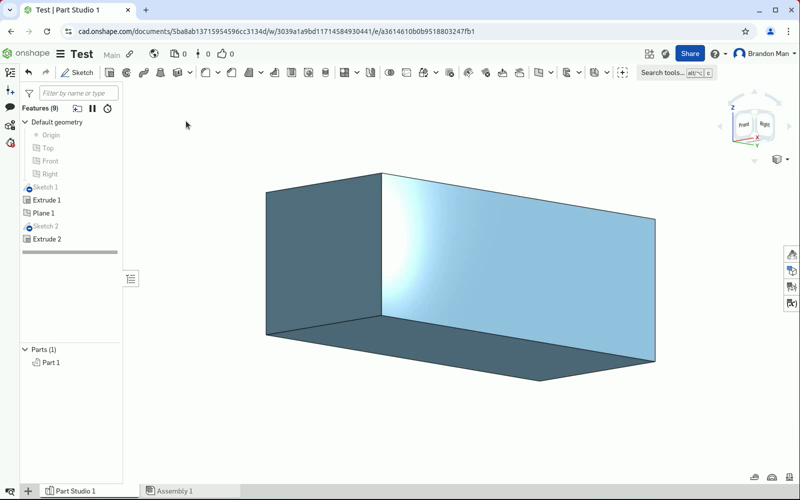
key(left, 3)
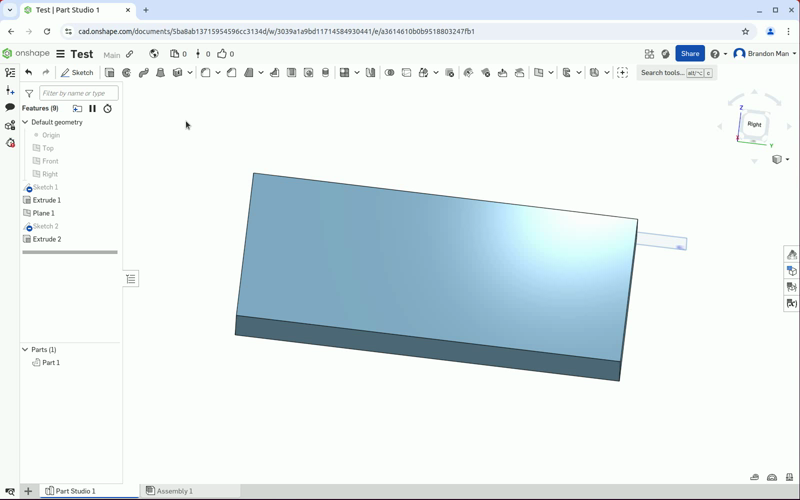
key(right, 3)
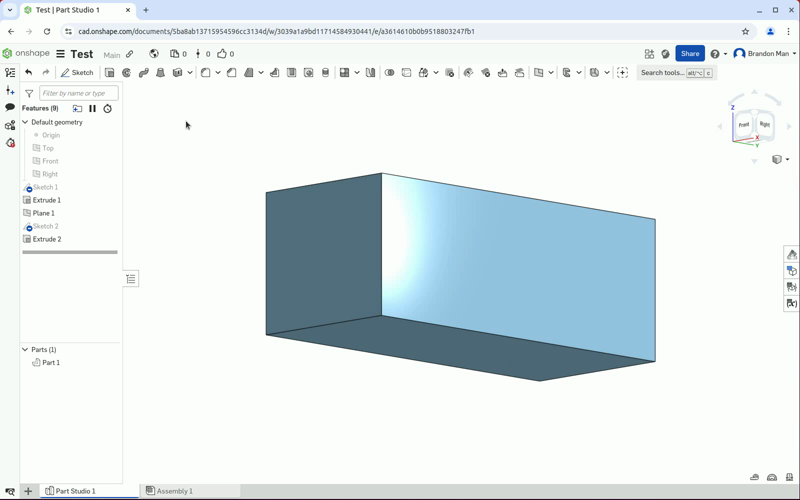
key(down, 3)
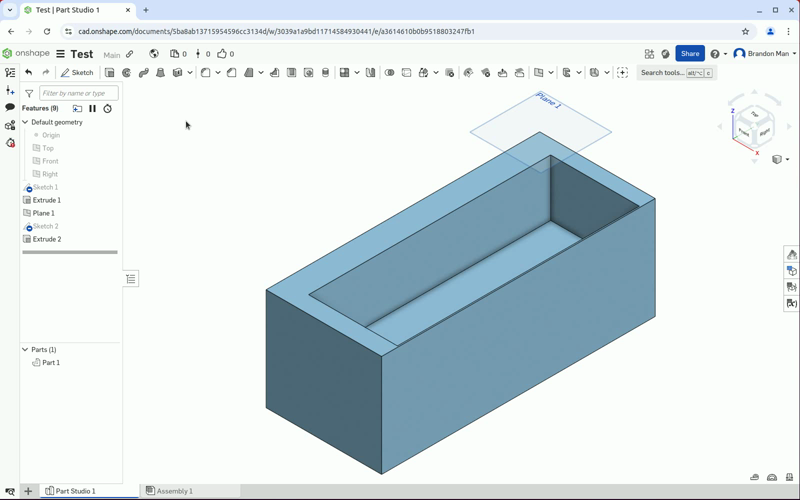
mouse_move(73, 189)
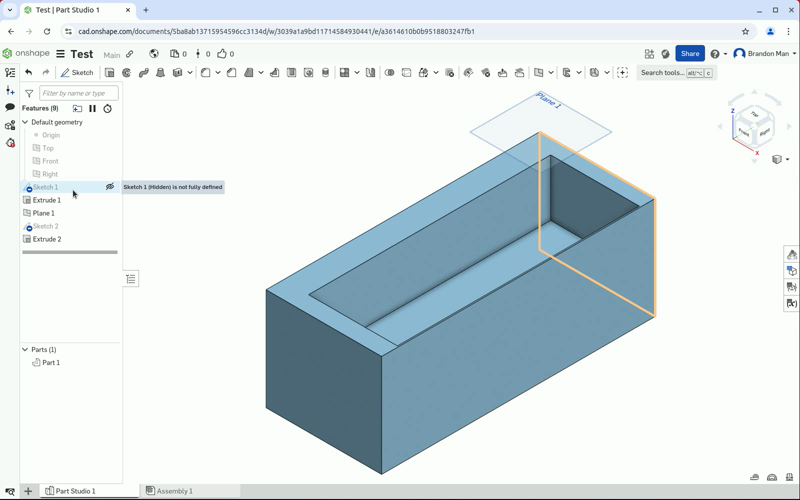
click(73, 189)